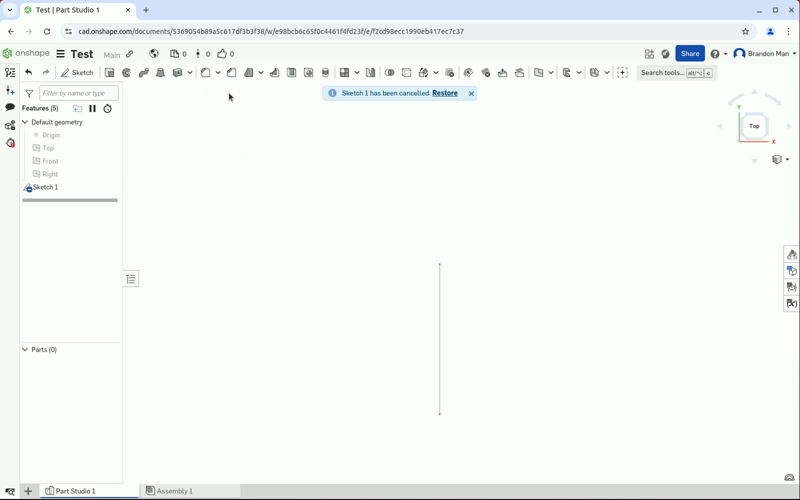
key(shift+h)
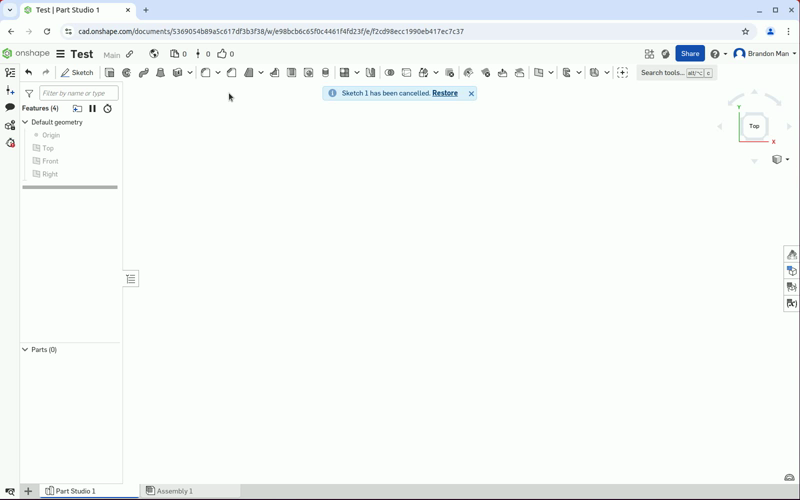
mouse_move(73, 352)
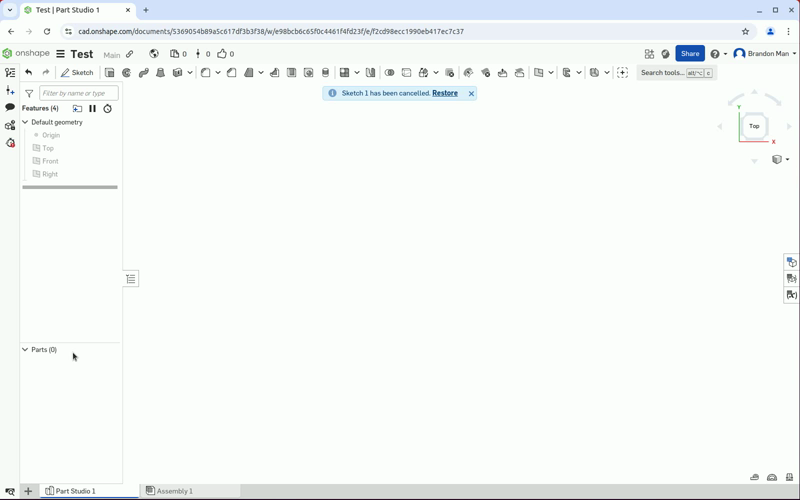
key(y)
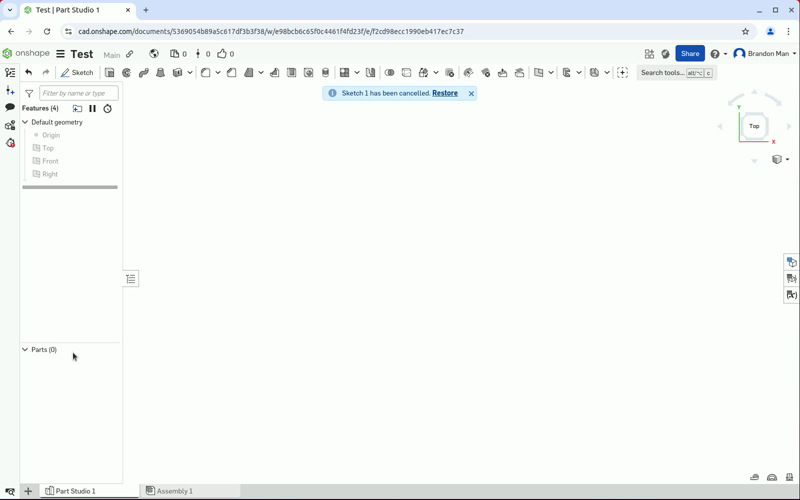
key(shift+p)
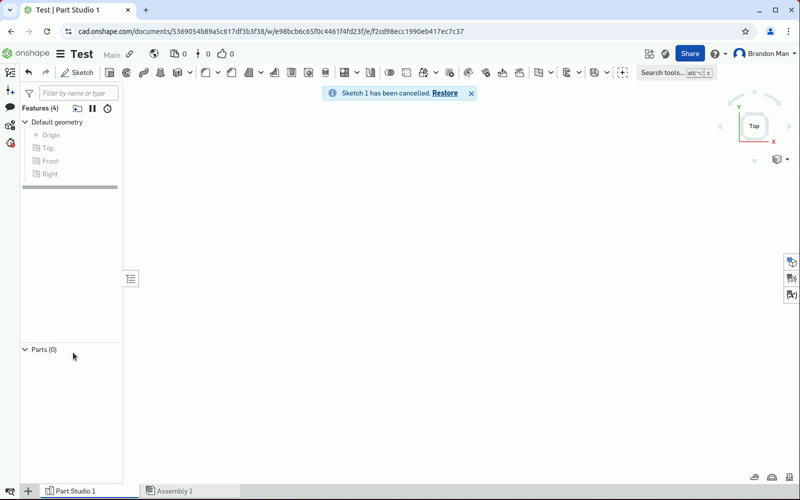
key(space)
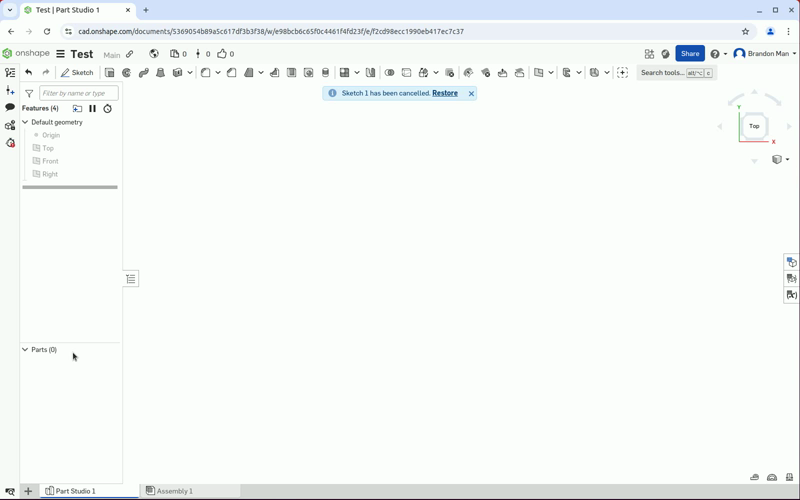
key_down(shift)
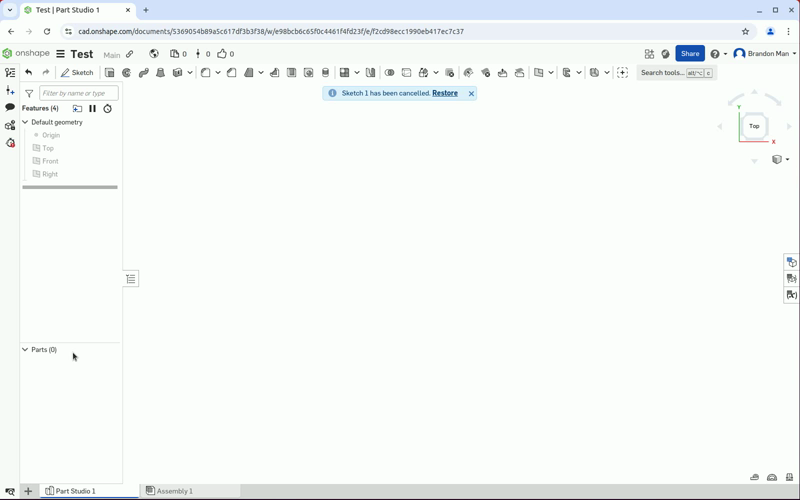
key(up)
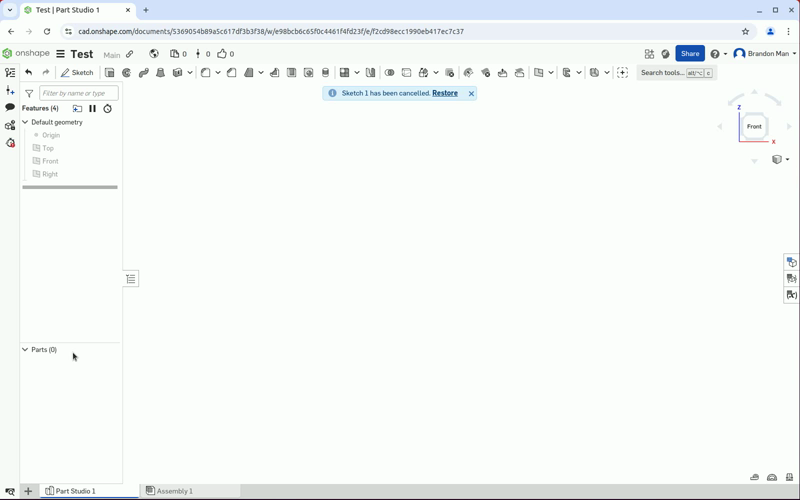
key_up(shift)
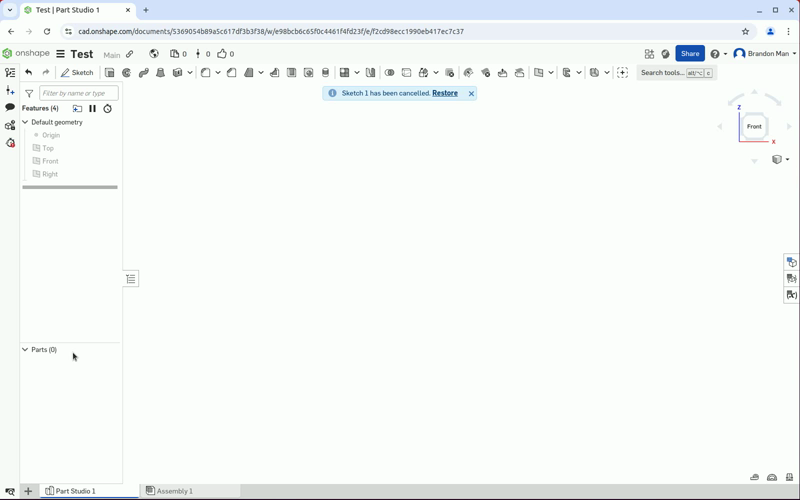
mouse_move(73, 352)
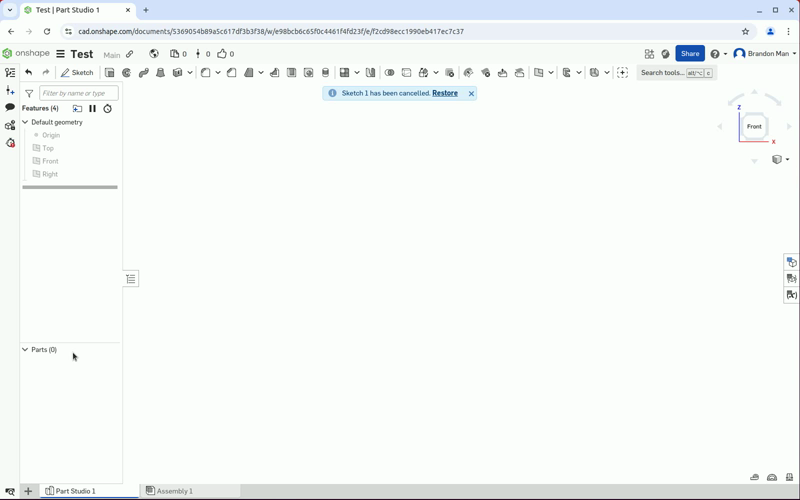
key(shift+y)
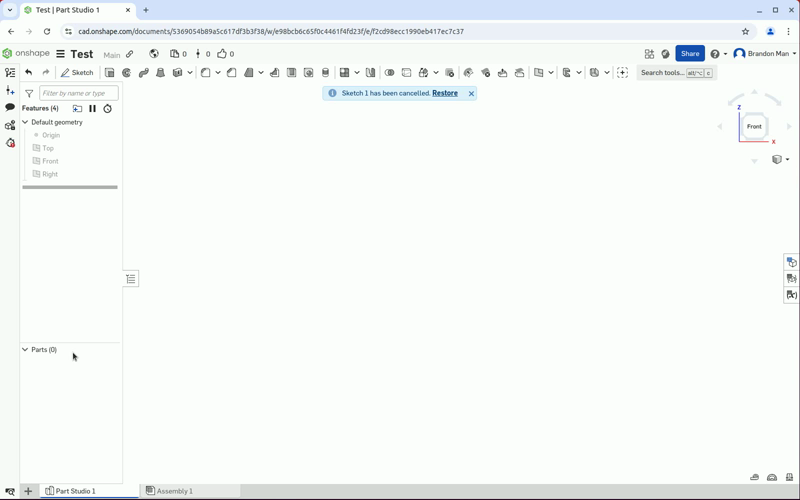
key(shift+s)
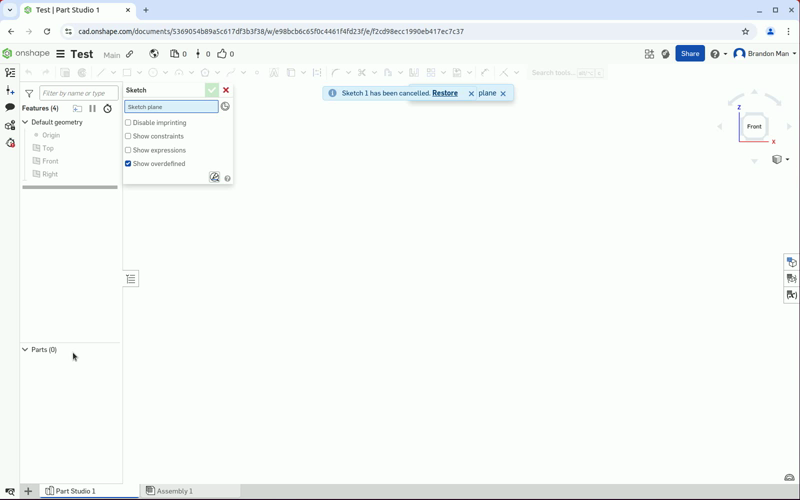
mouse_move(73, 163)
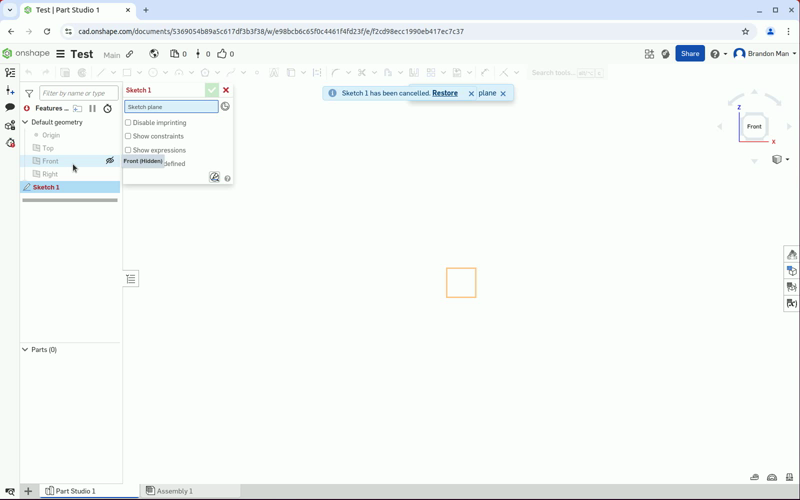
click(73, 163)
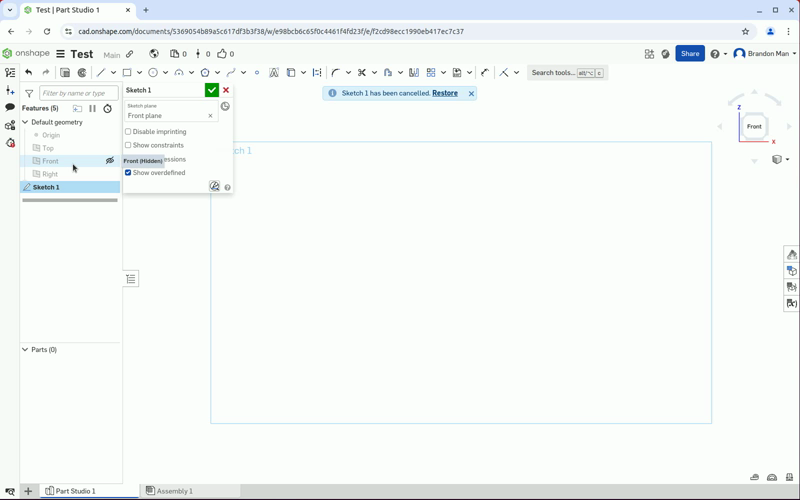
mouse_move(73, 352)
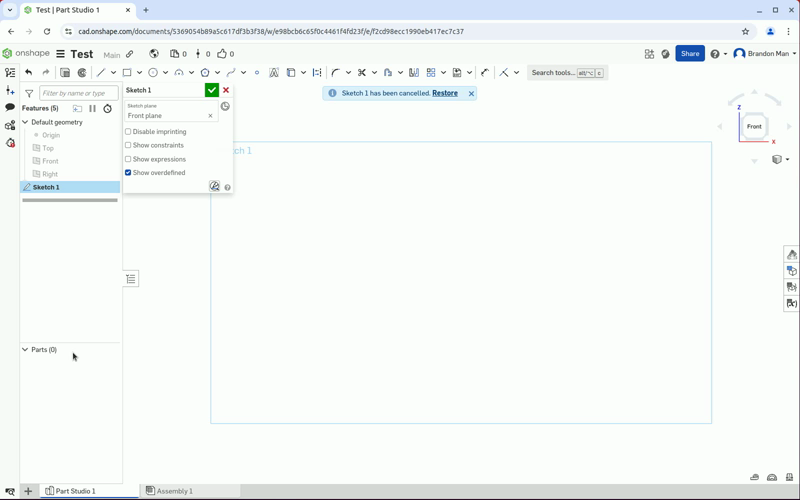
key(y)
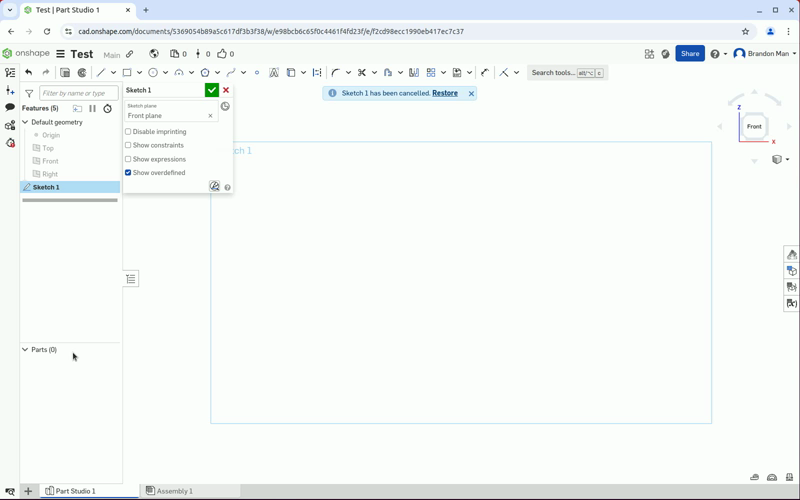
key(l)
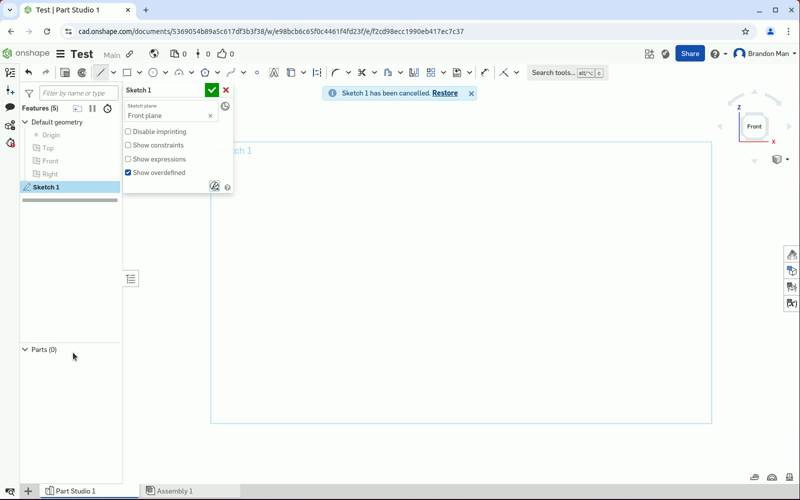
key_down(shift)
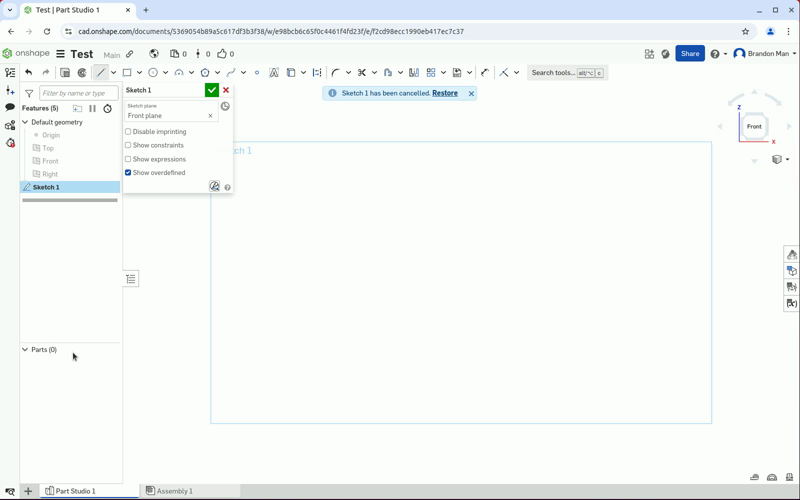
mouse_move(460, 226)
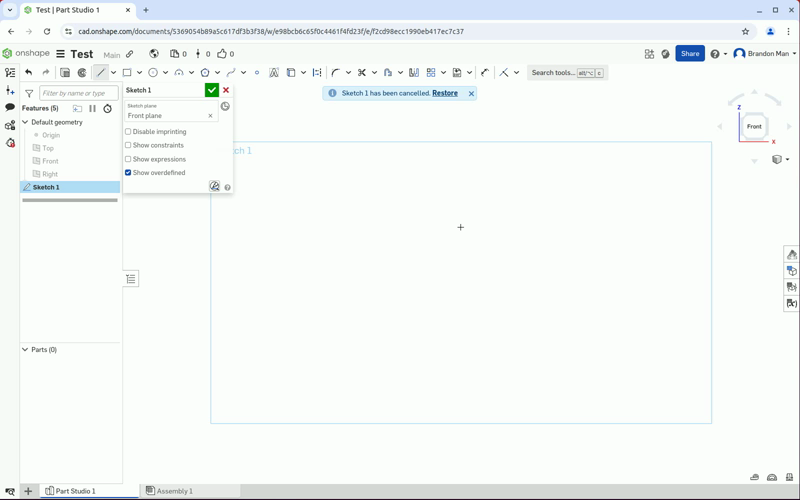
click(460, 226)
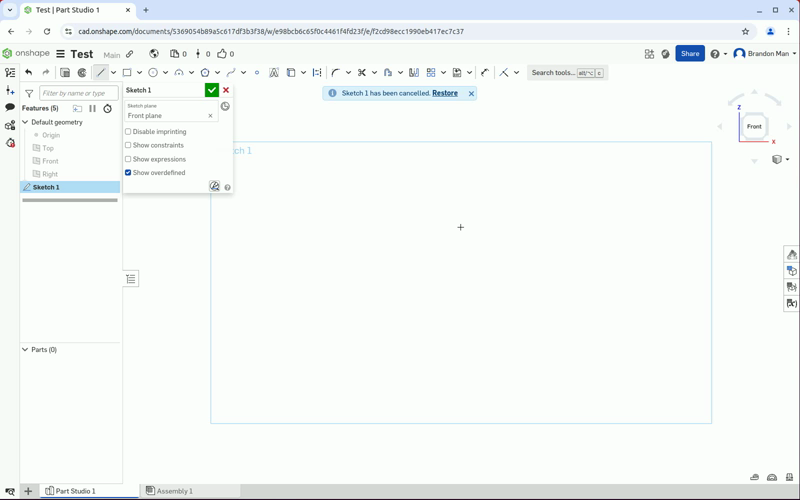
key_up(shift)
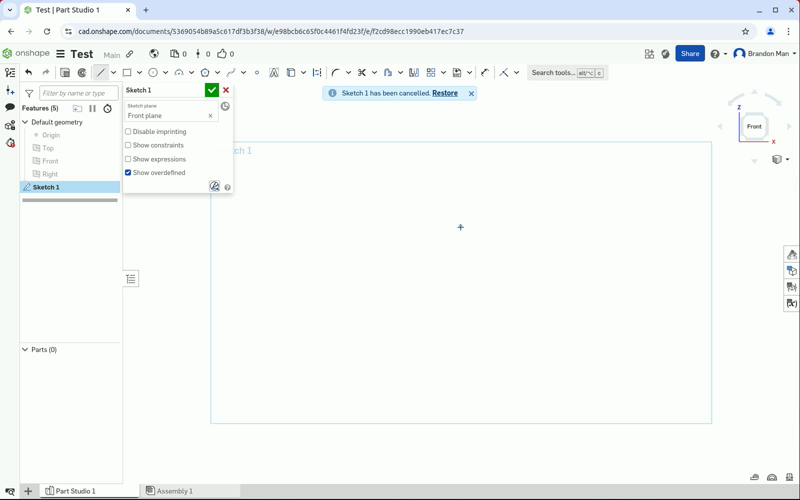
key_down(shift)
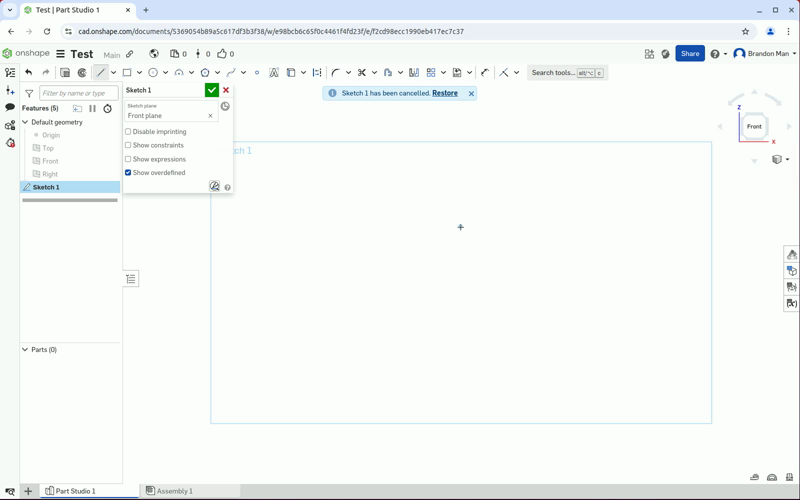
mouse_move(490, 226)
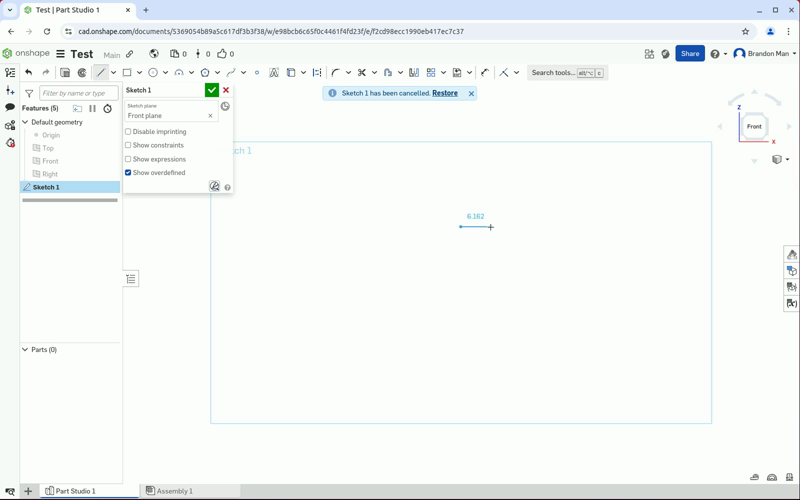
mouse_move(513, 227)
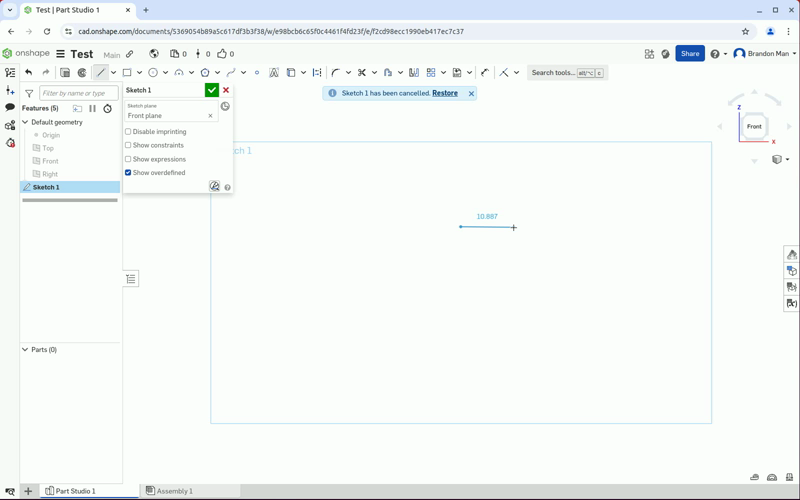
click(513, 227)
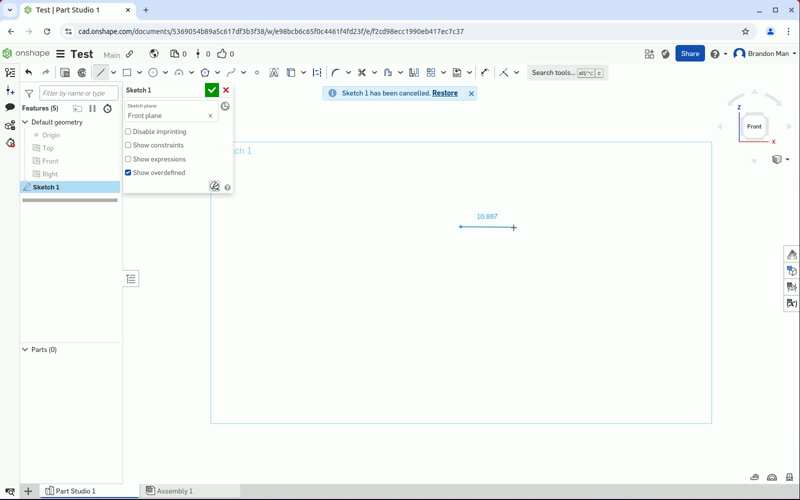
key_up(shift)
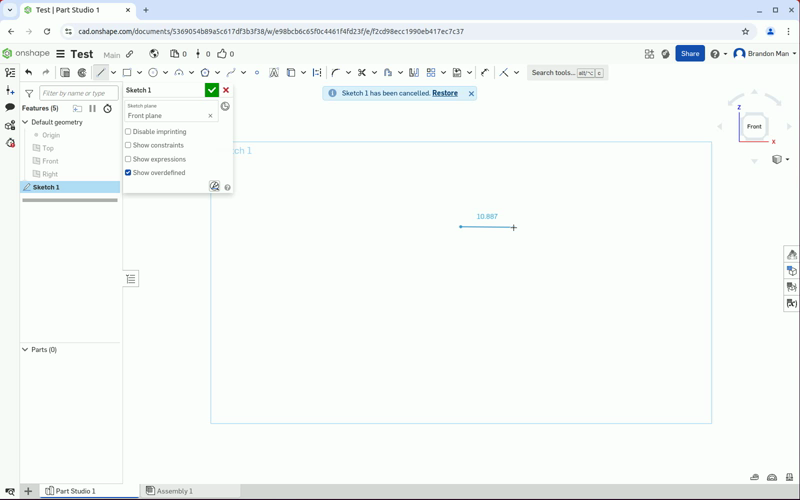
key_down(shift)
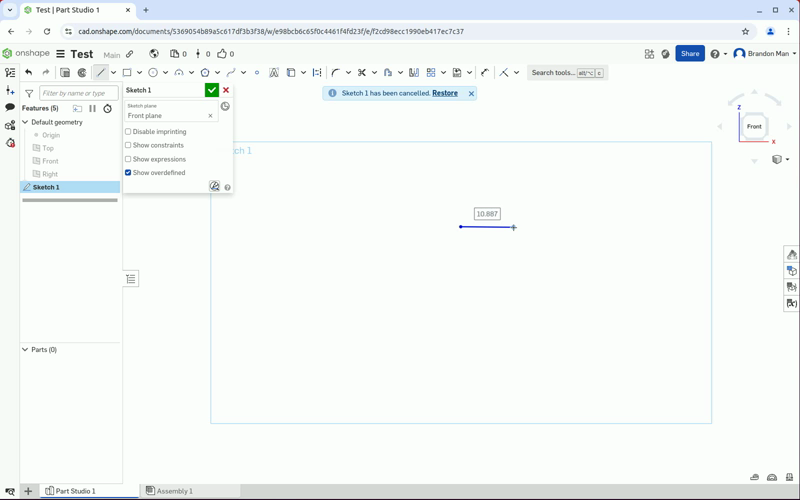
mouse_move(543, 227)
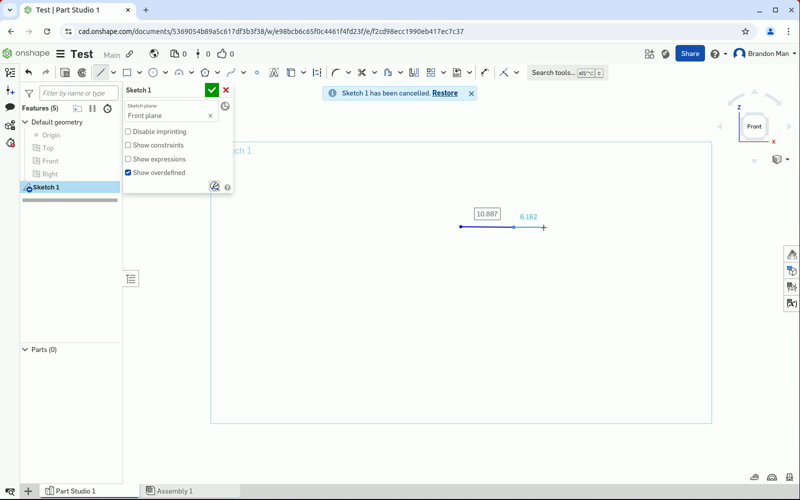
mouse_move(513, 200)
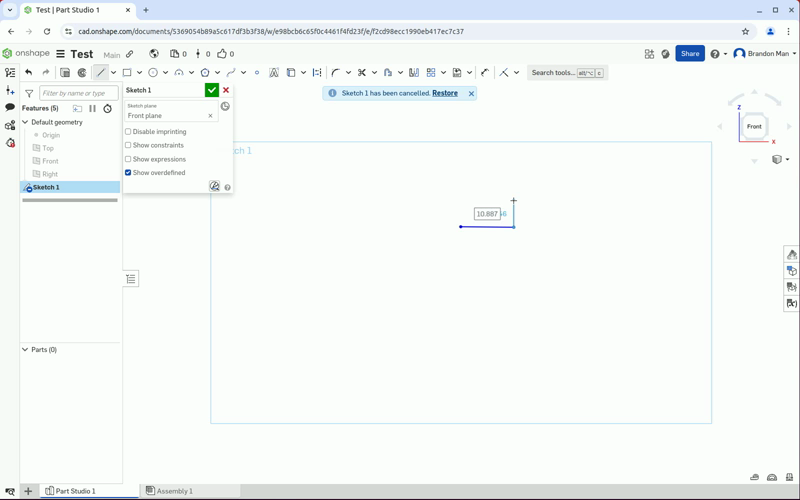
click(513, 200)
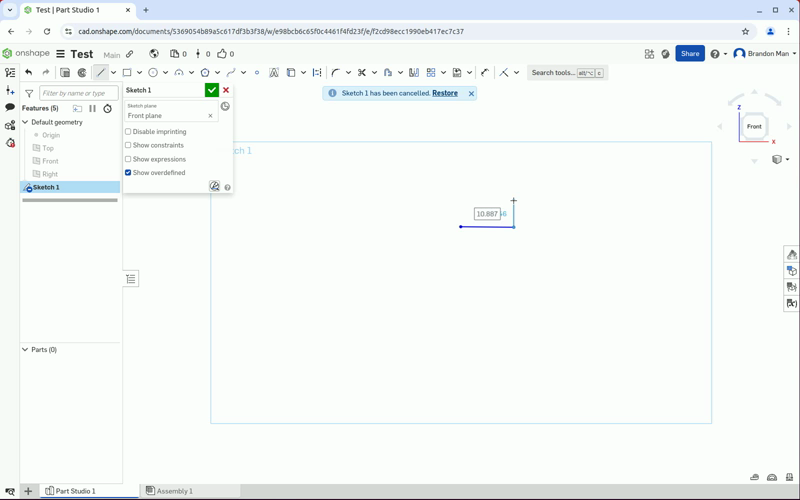
key_up(shift)
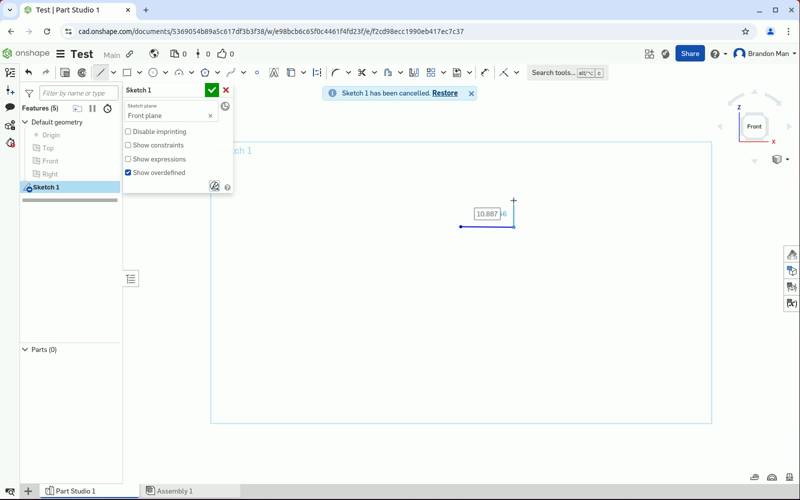
key(esc)
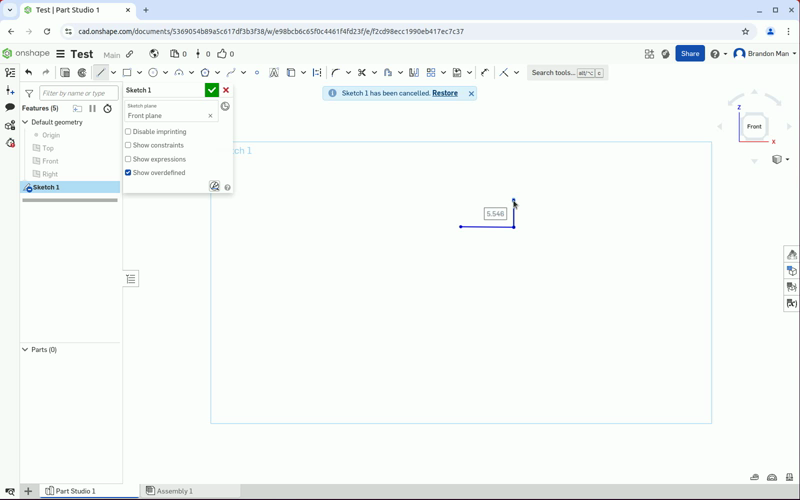
key(a)
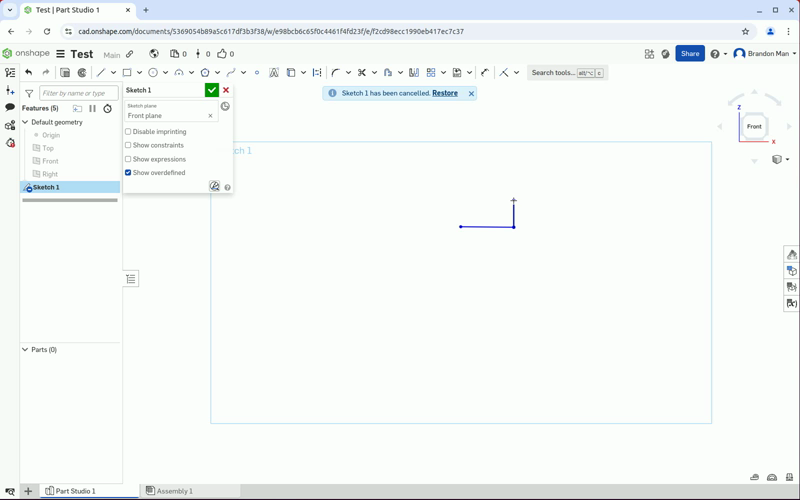
mouse_move(513, 200)
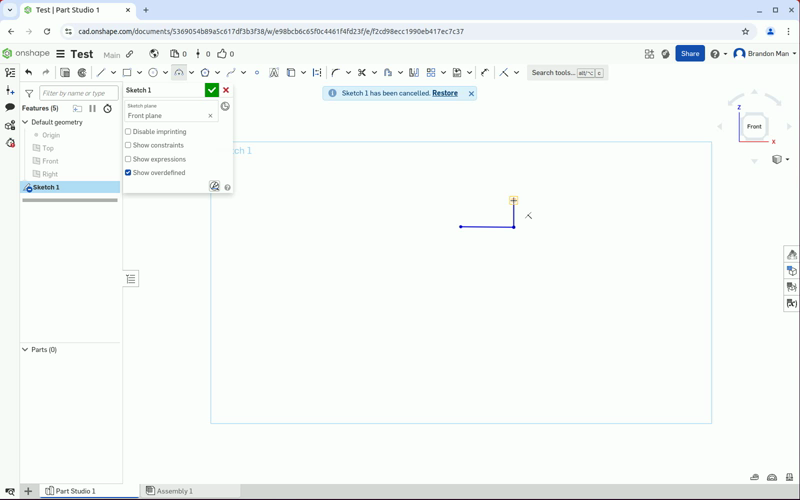
click(513, 200)
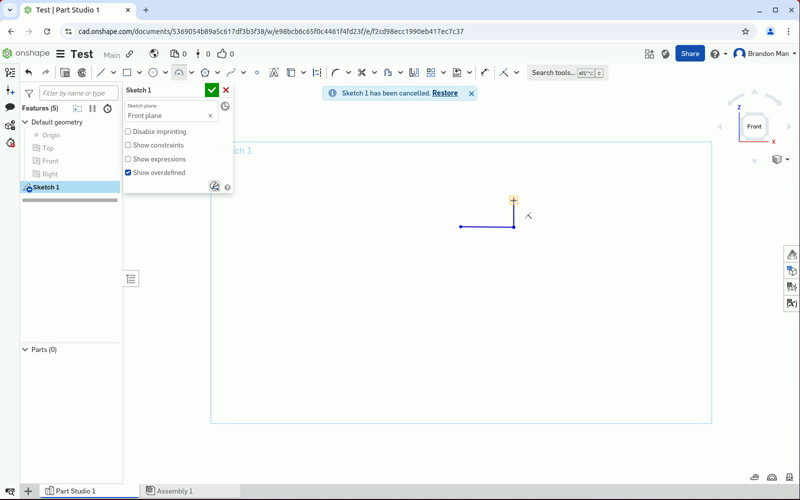
key_down(shift)
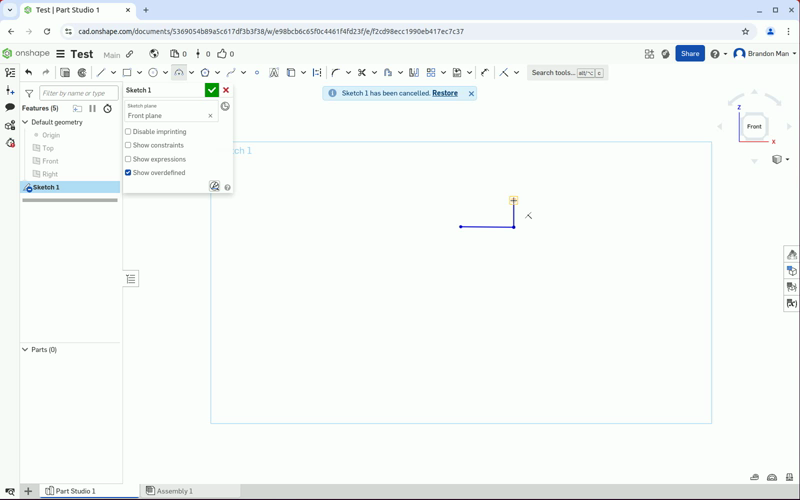
mouse_move(460, 169)
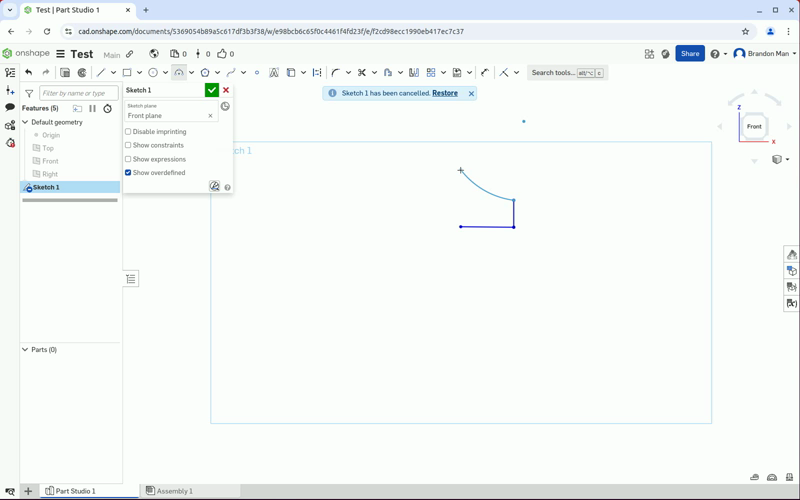
click(460, 169)
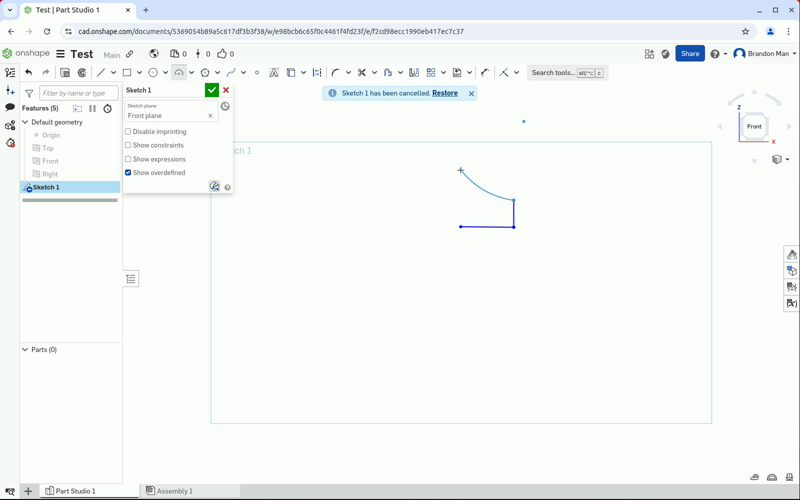
mouse_move(483, 192)
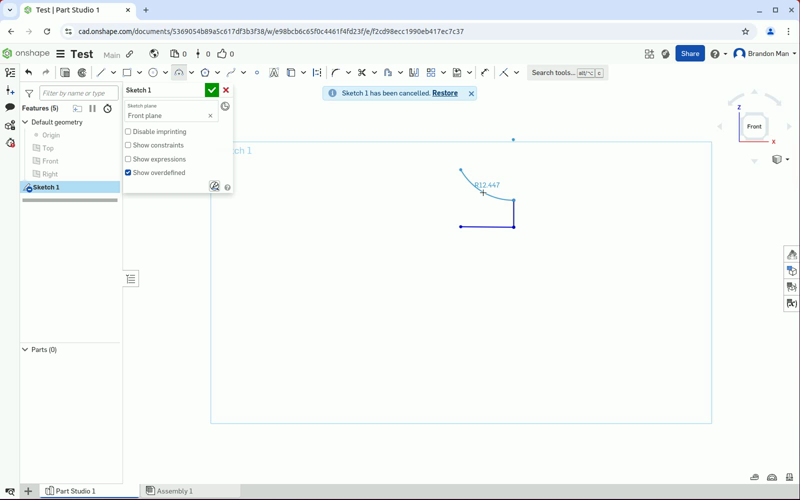
click(483, 192)
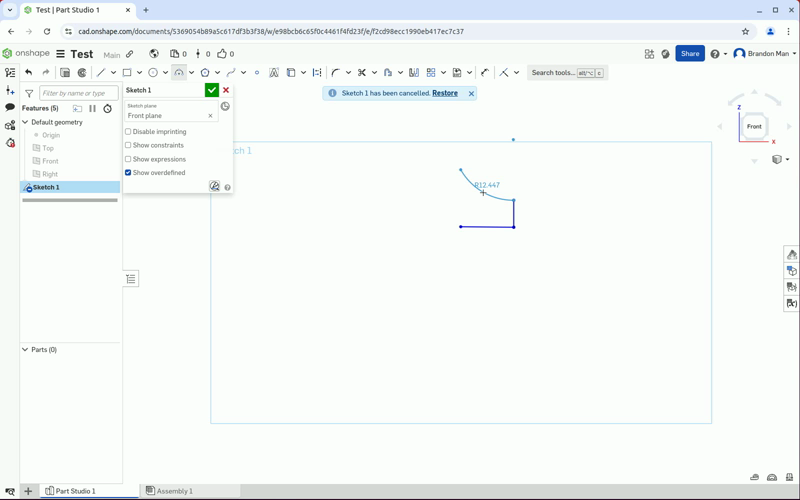
key_up(shift)
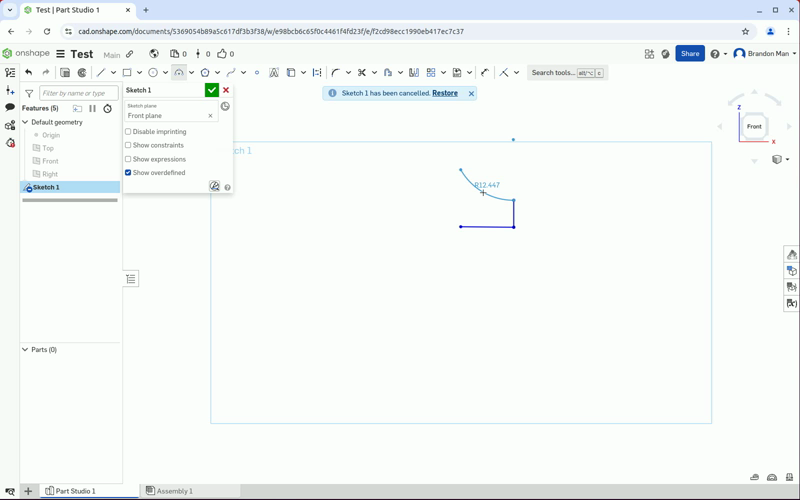
key(esc)
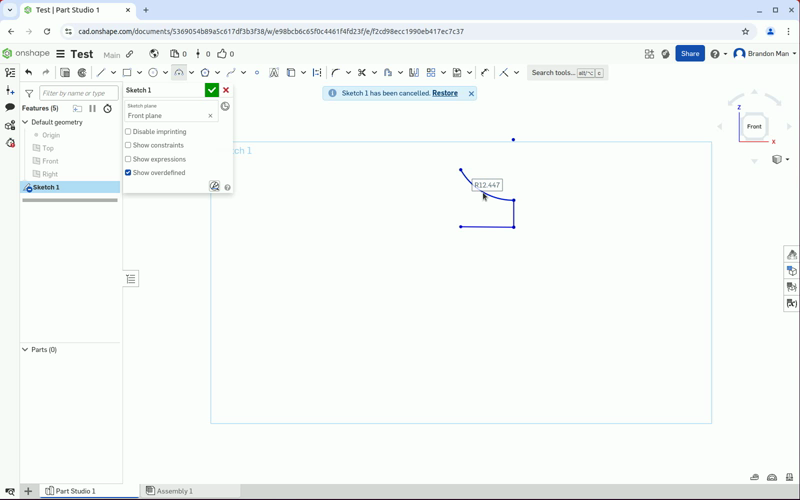
key(l)
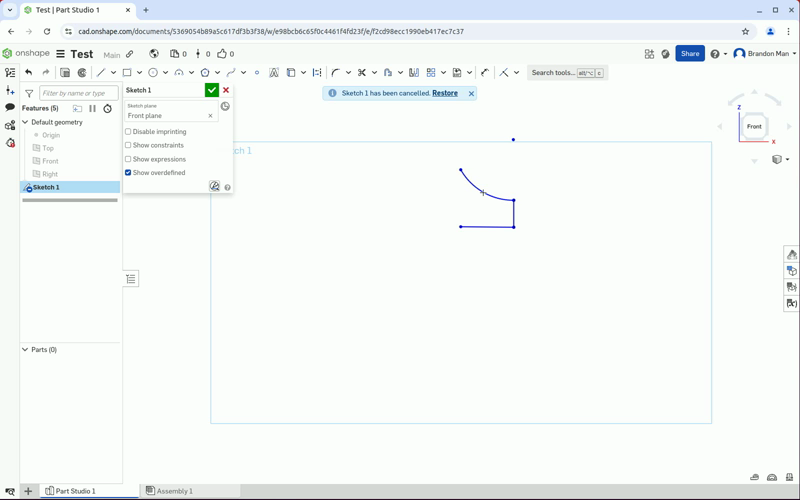
mouse_move(460, 169)
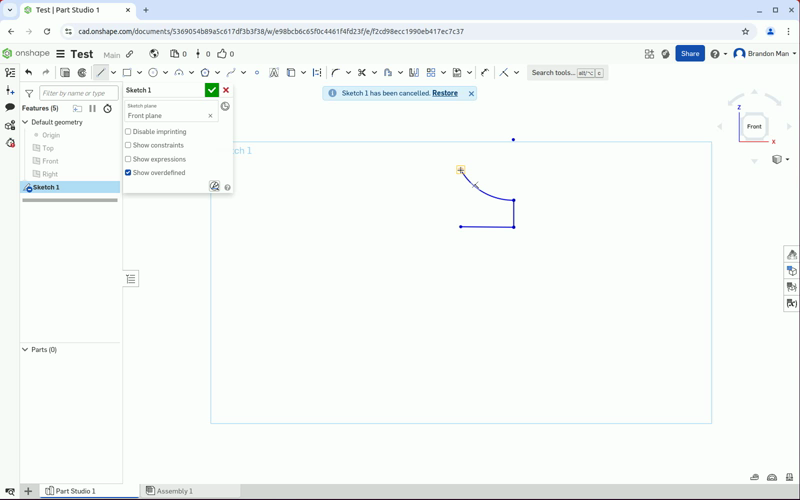
click(460, 169)
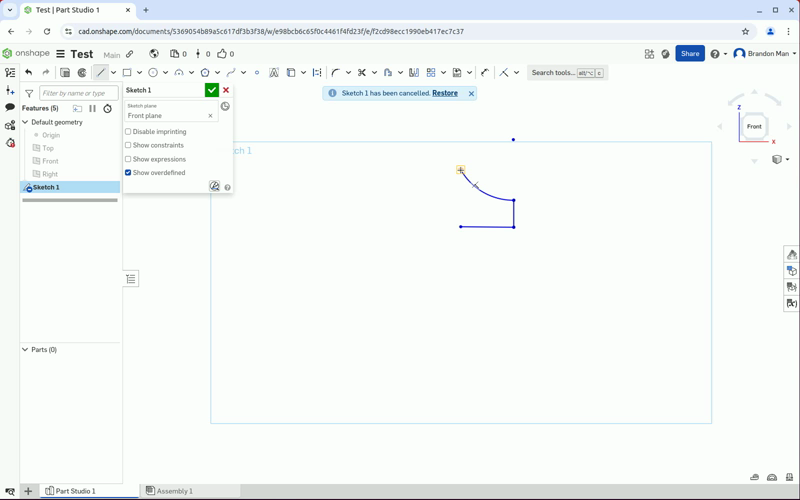
mouse_move(490, 169)
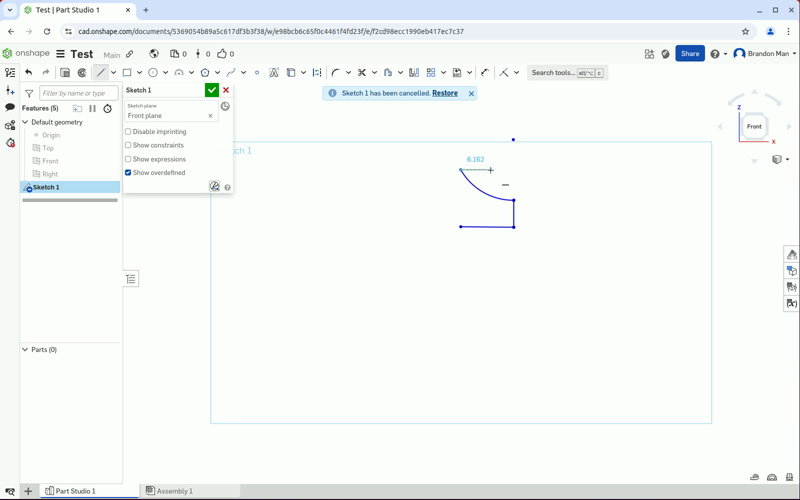
key_down(shift)
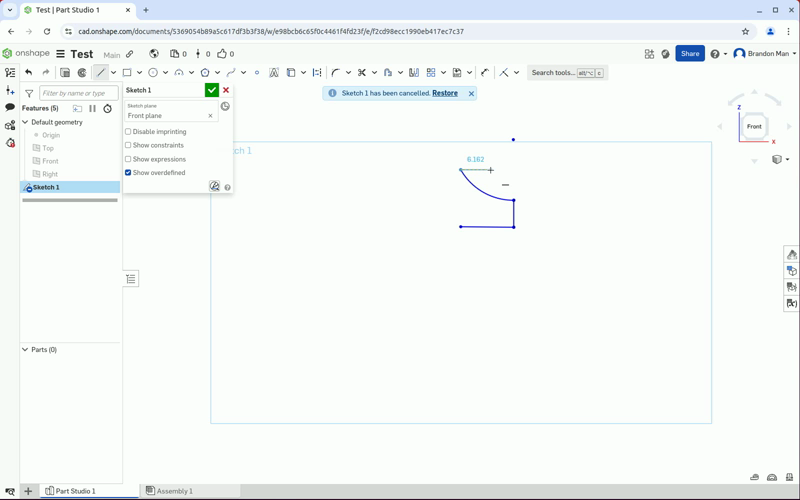
mouse_move(460, 226)
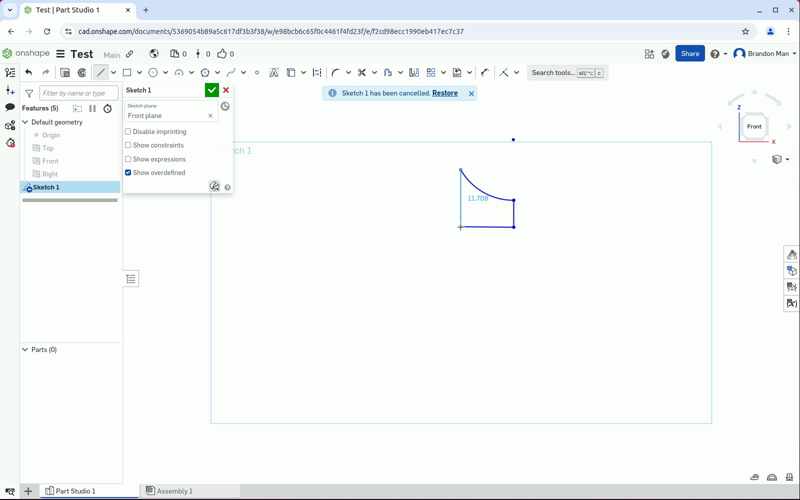
key_up(shift)
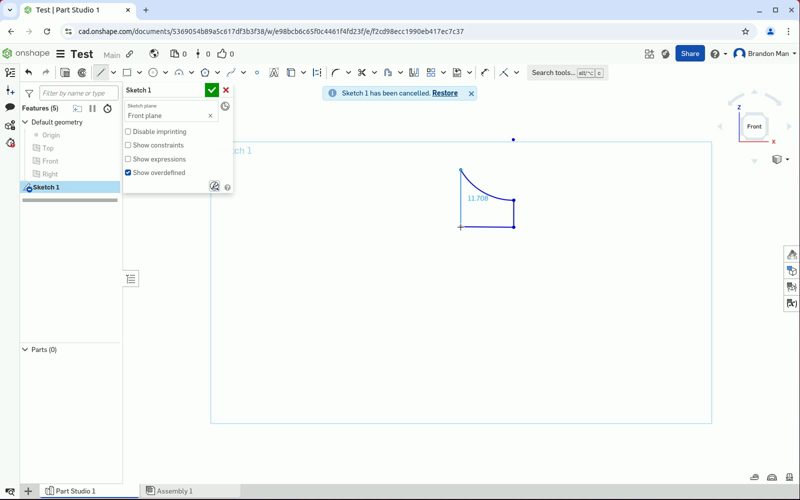
click(460, 226)
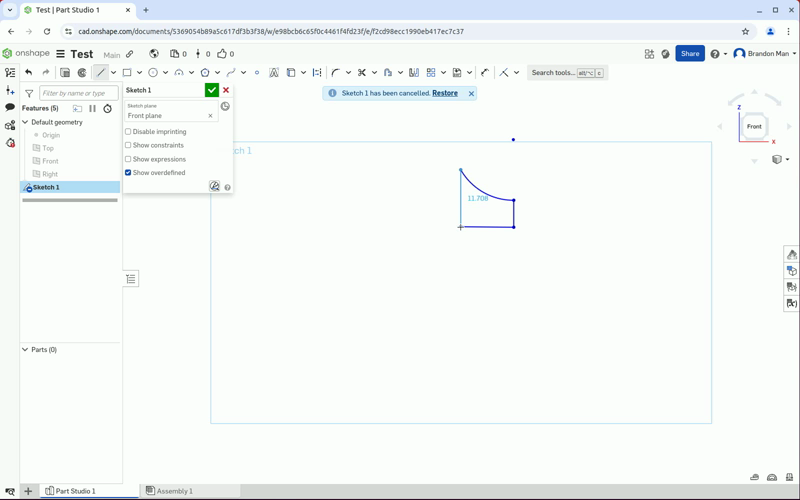
key(esc)
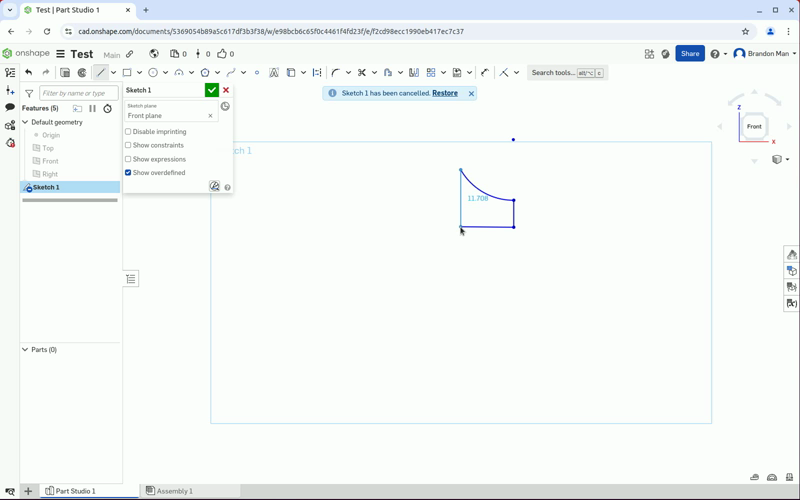
mouse_move(507, 213)
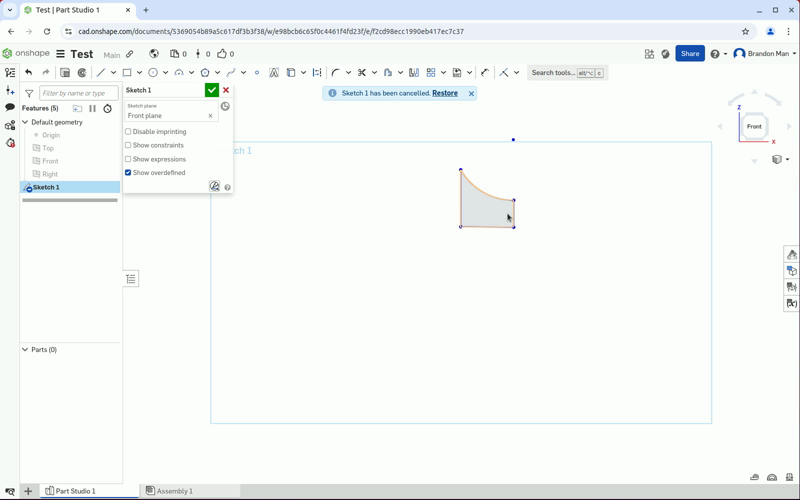
click(507, 213)
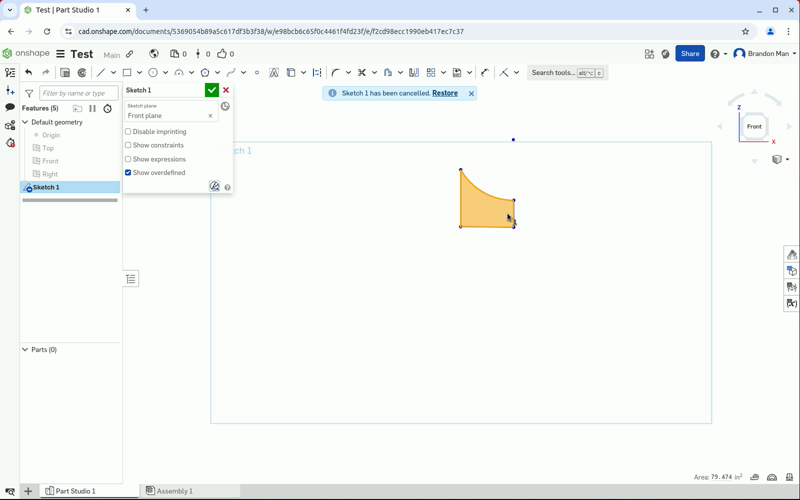
mouse_move(73, 352)
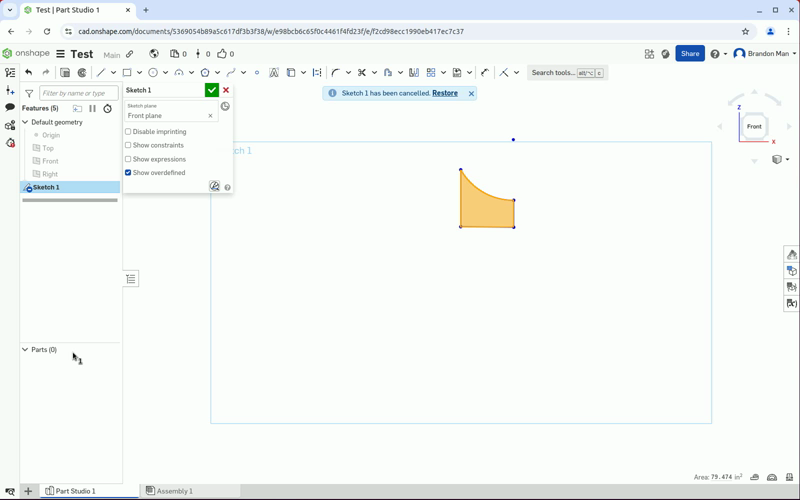
key(shift+y)
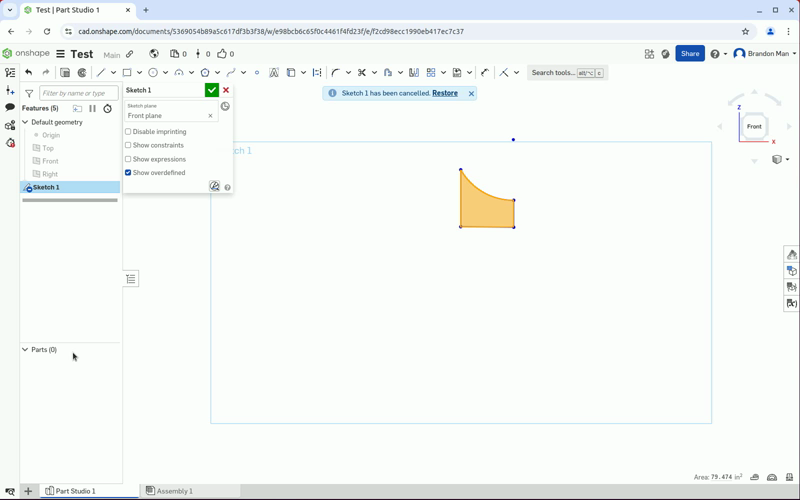
key(shift+e)
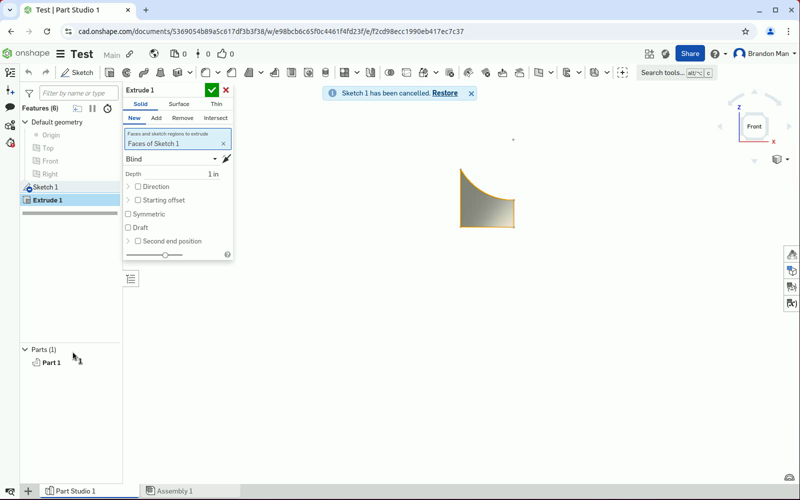
mouse_move(143, 106)
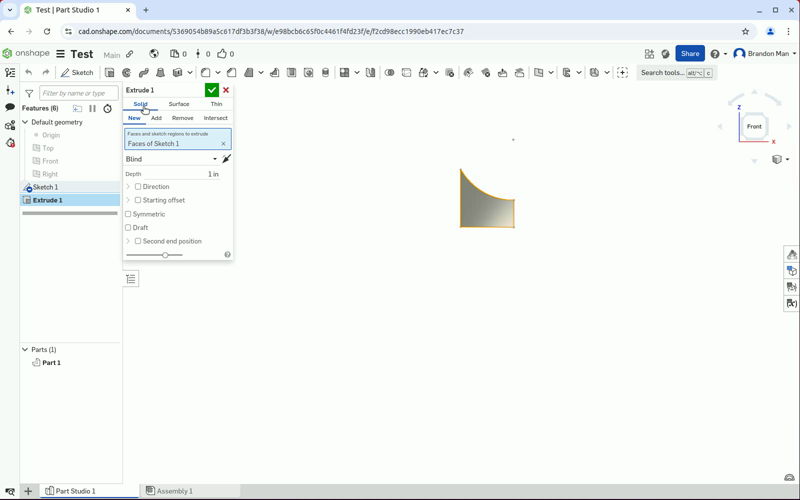
click(143, 106)
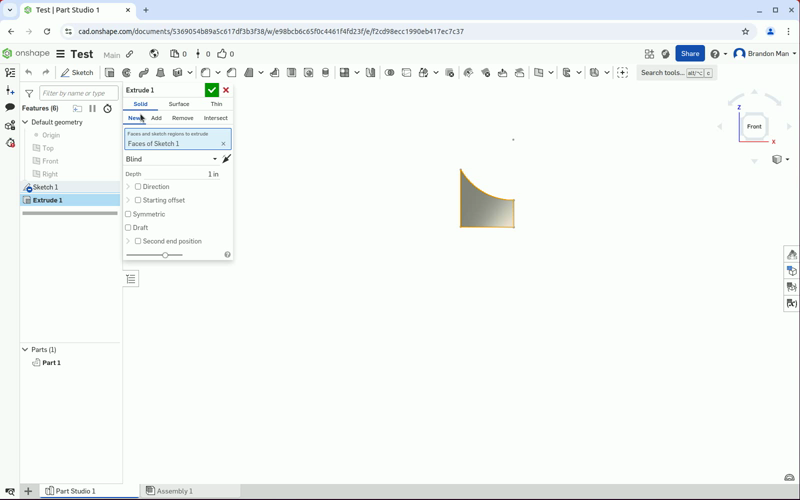
mouse_move(137, 120)
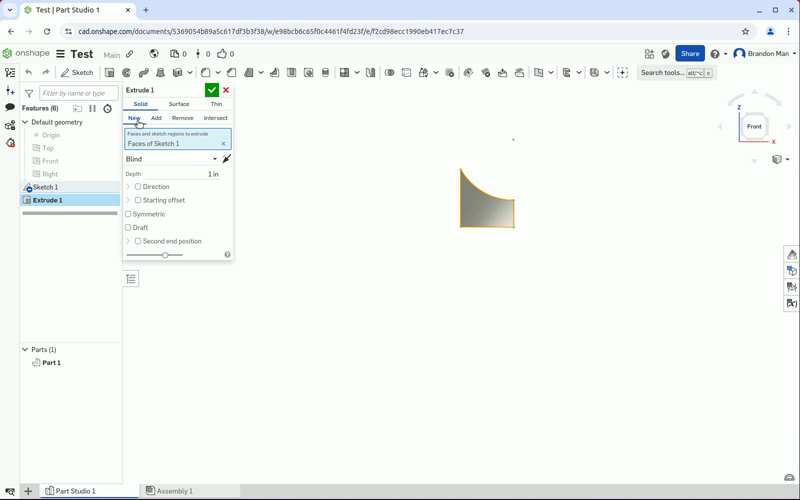
click(137, 120)
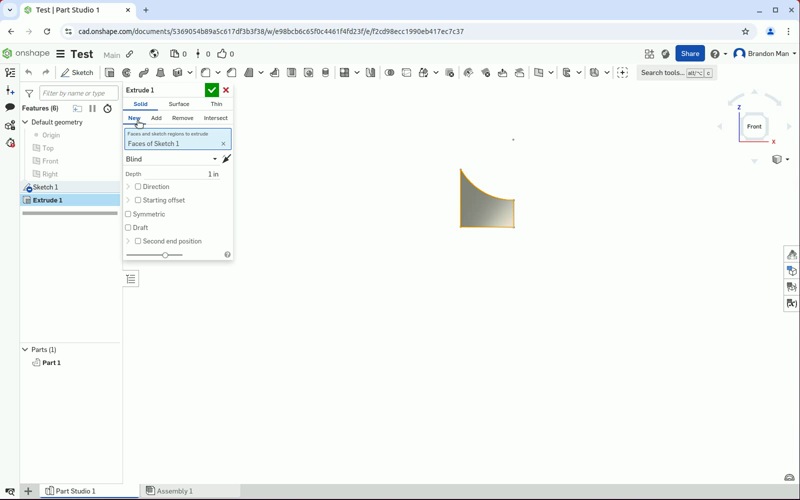
key(tab, 4)
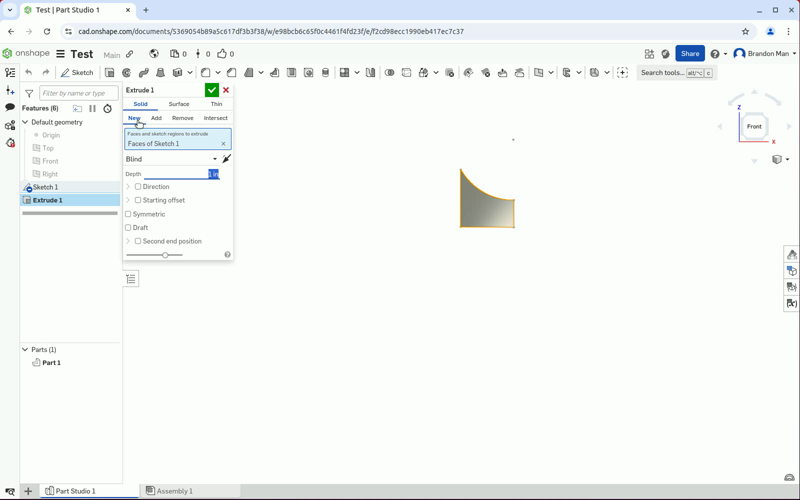
text(2.648)
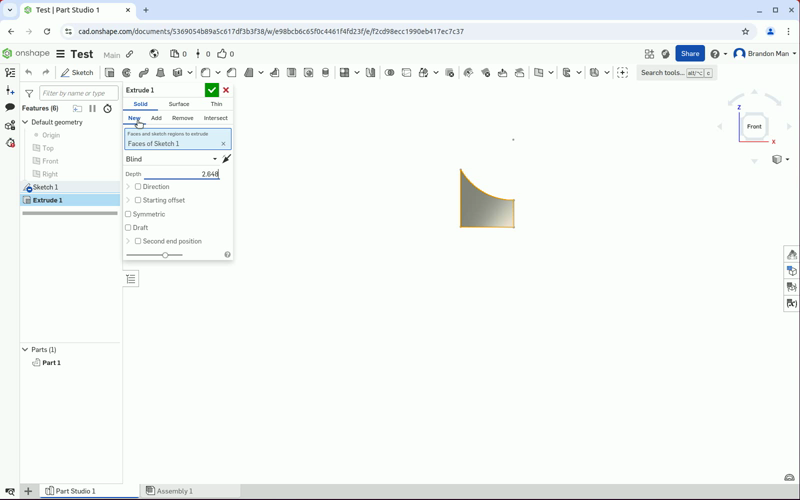
key(enter)
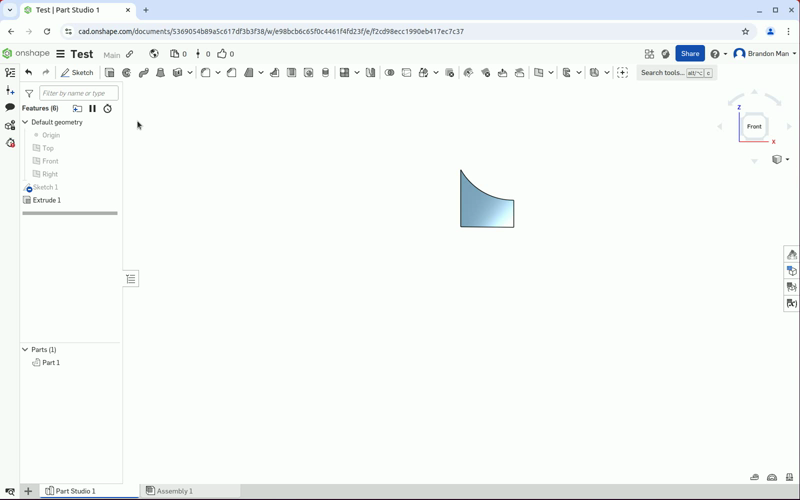
key(shift+h)
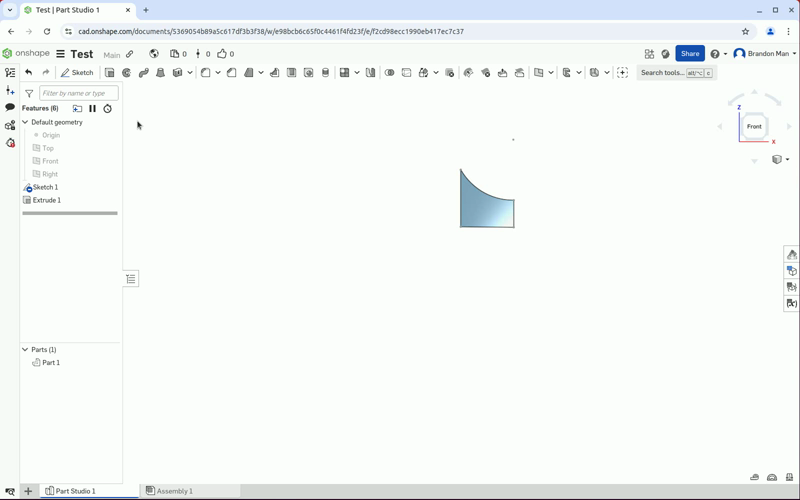
key(shift+h)
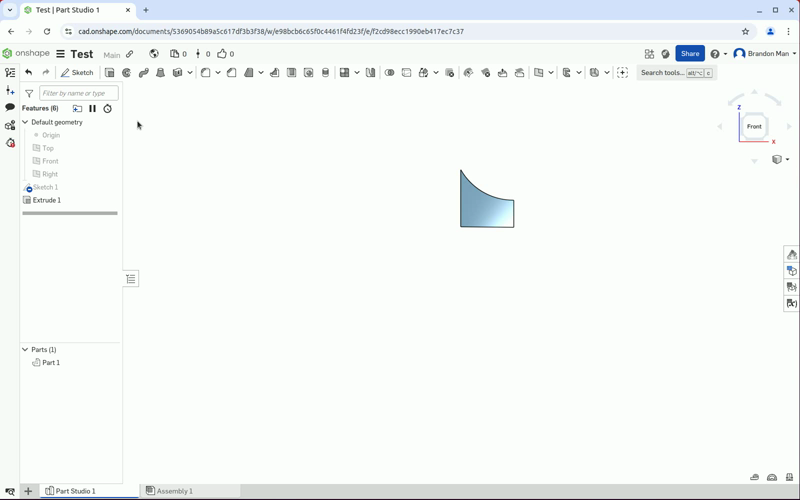
mouse_move(73, 189)
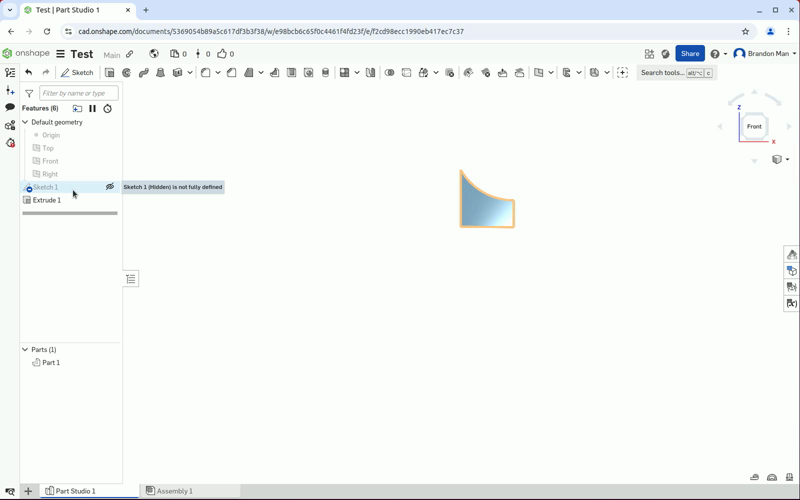
click(73, 189)
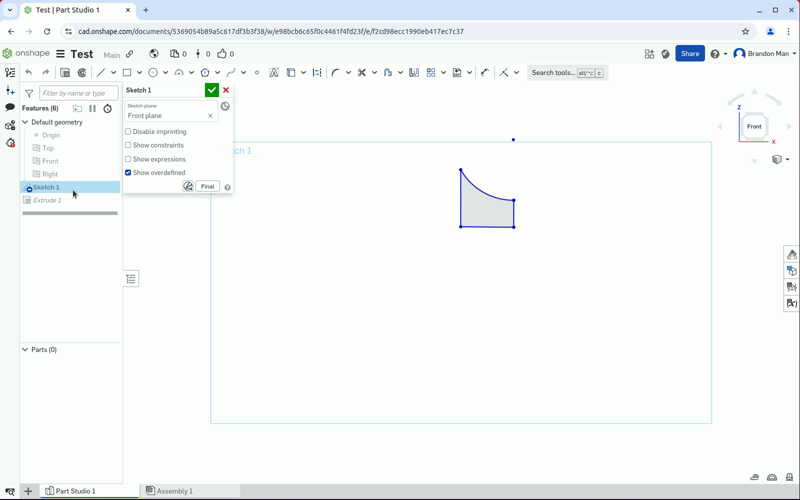
mouse_move(229, 92)
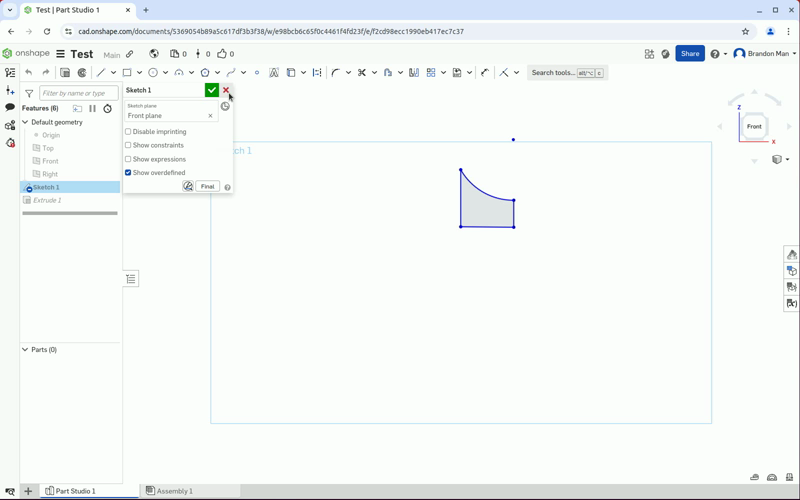
click(229, 92)
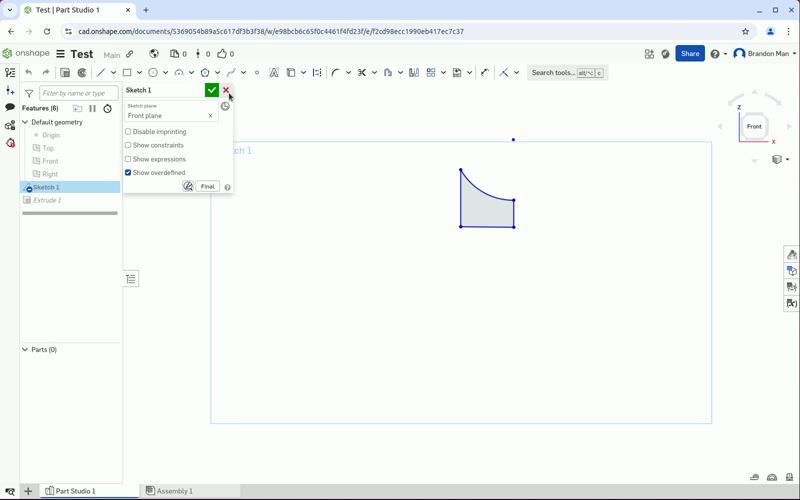
key(shift+s)
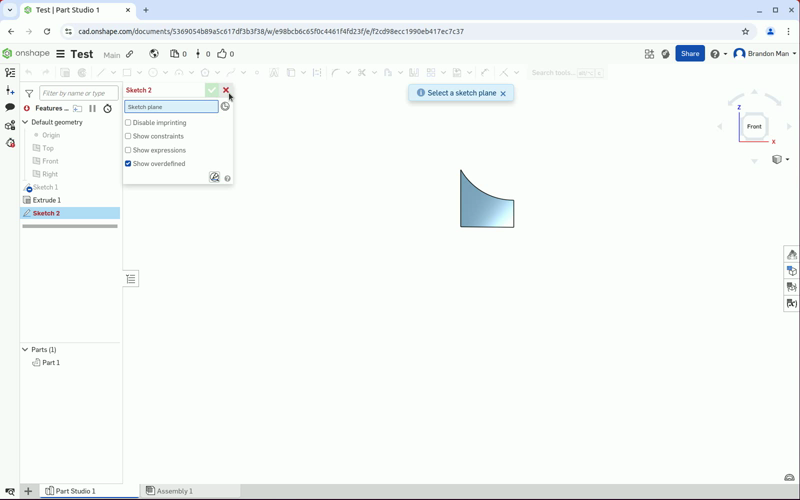
mouse_move(73, 163)
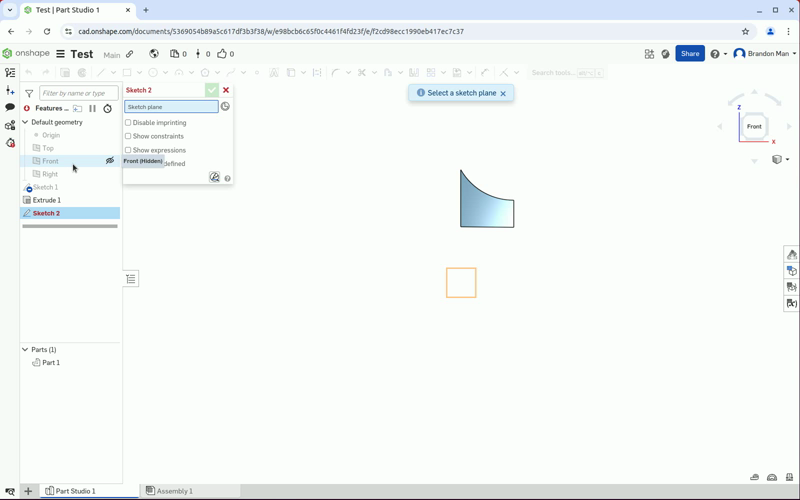
click(73, 163)
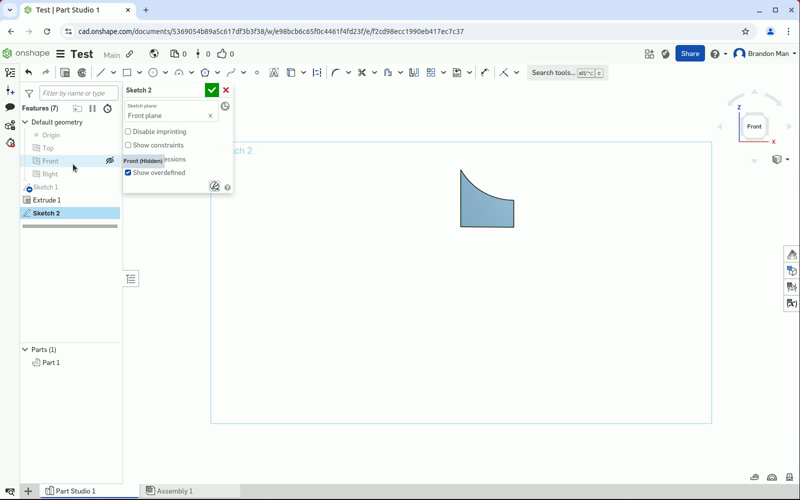
mouse_move(73, 352)
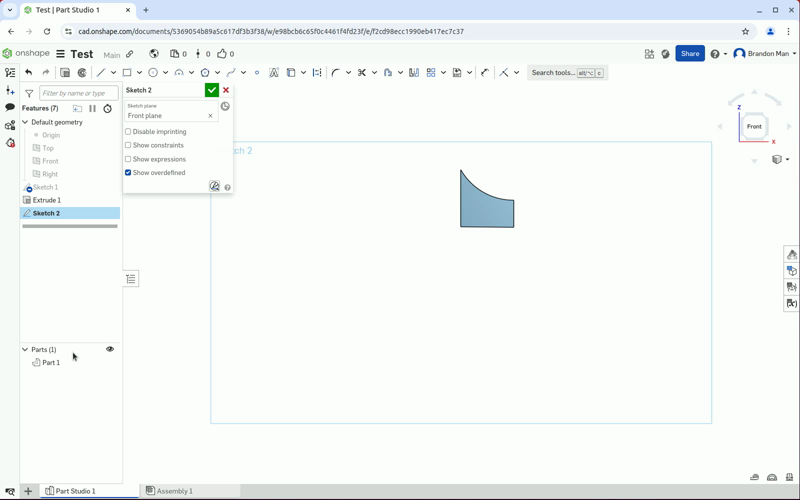
key(y)
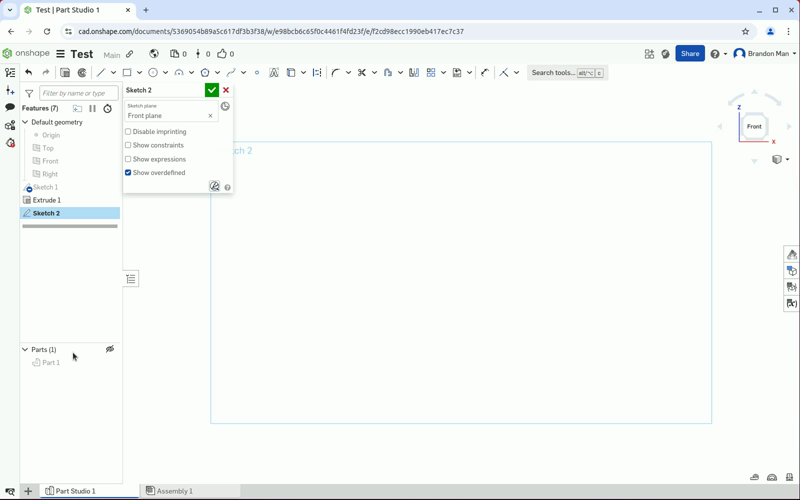
key(a)
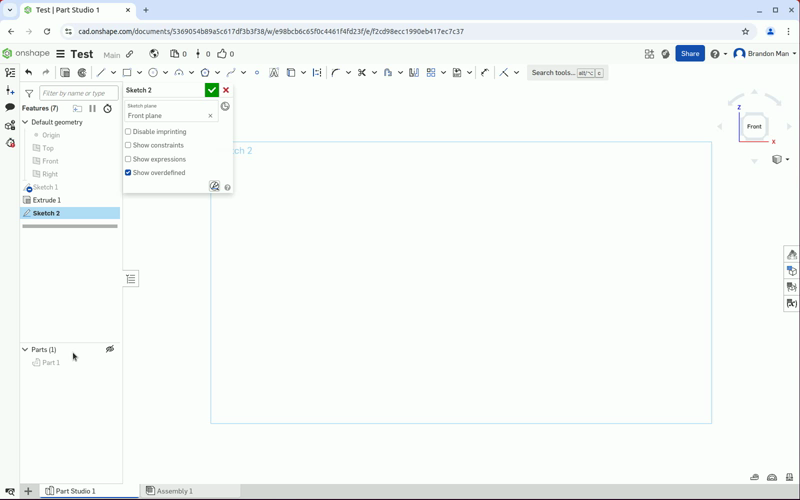
key_down(shift)
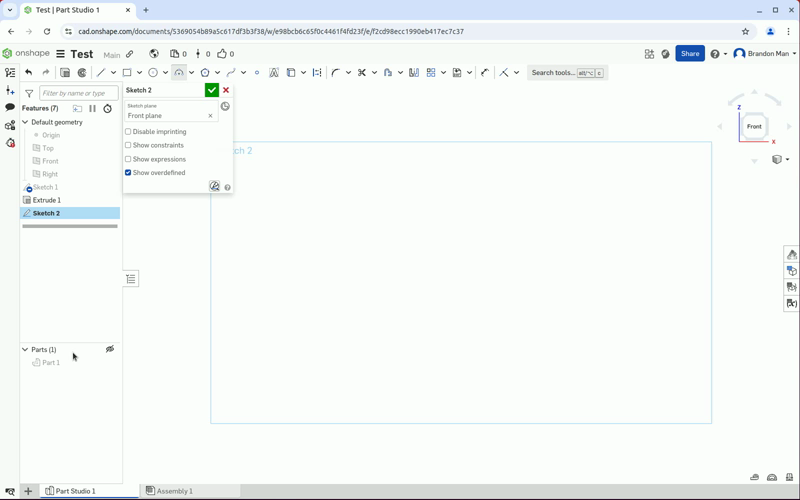
mouse_move(460, 282)
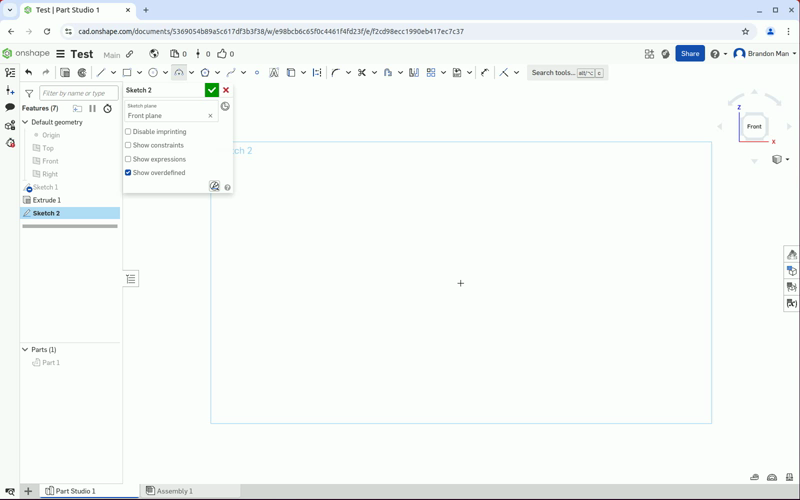
click(460, 282)
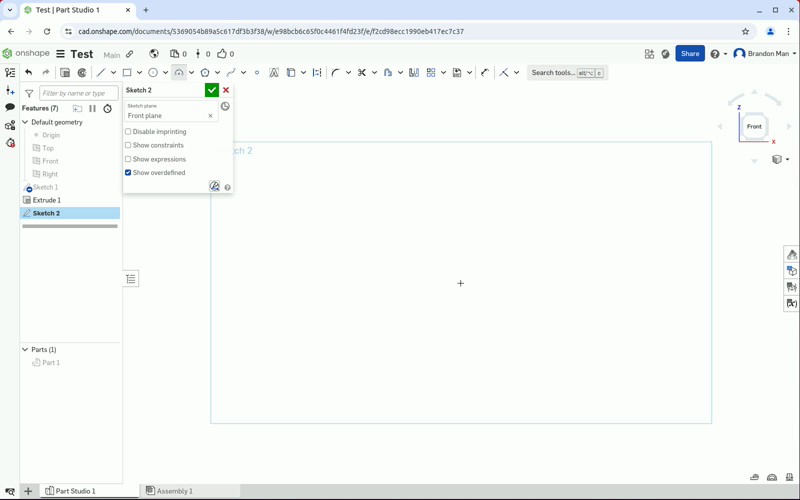
key_up(shift)
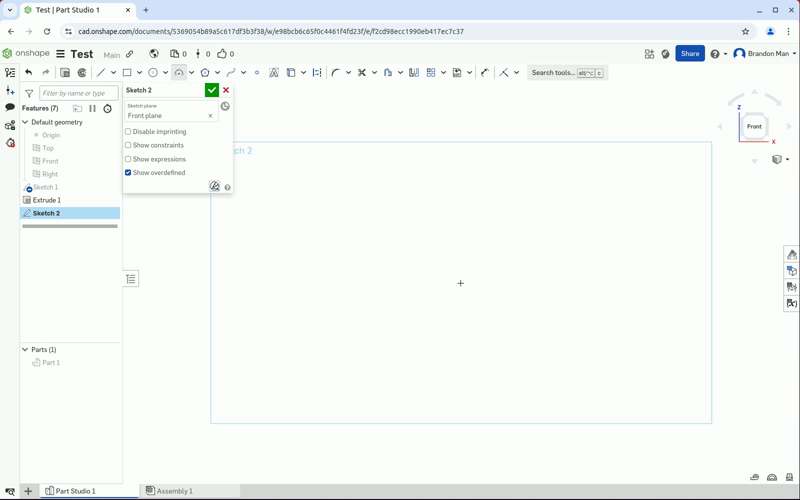
key_down(shift)
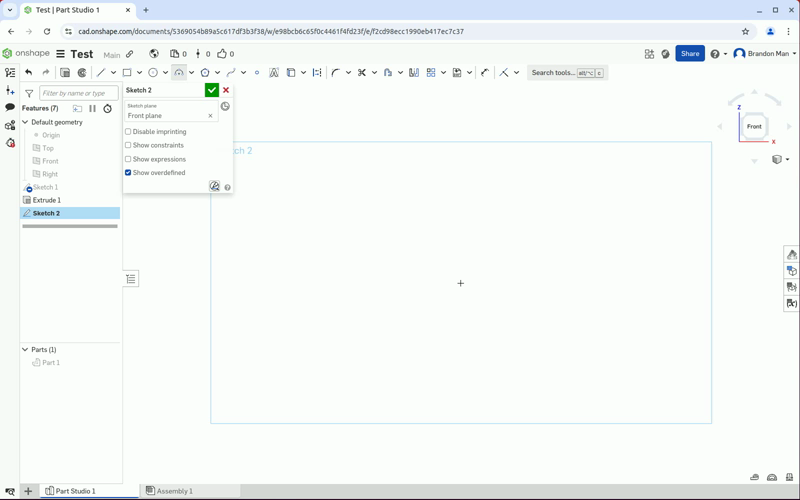
mouse_move(513, 253)
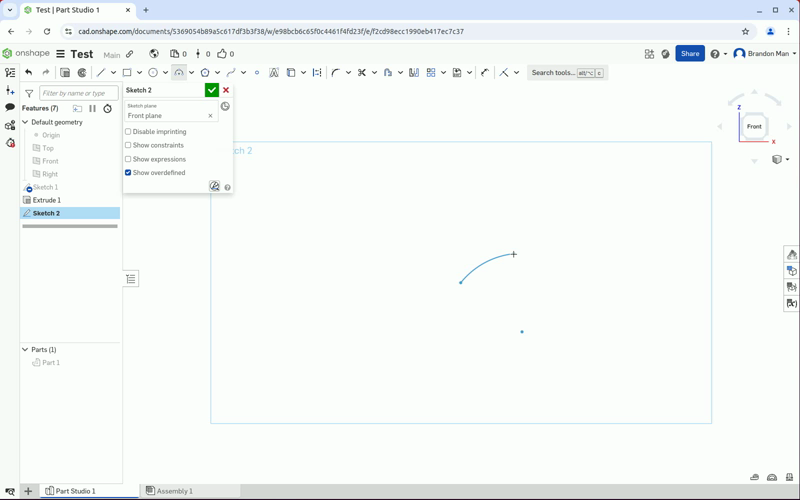
click(513, 253)
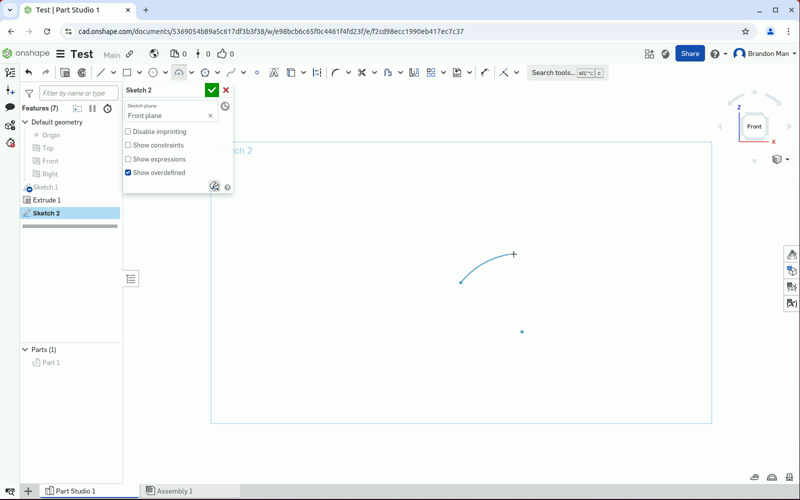
mouse_move(483, 261)
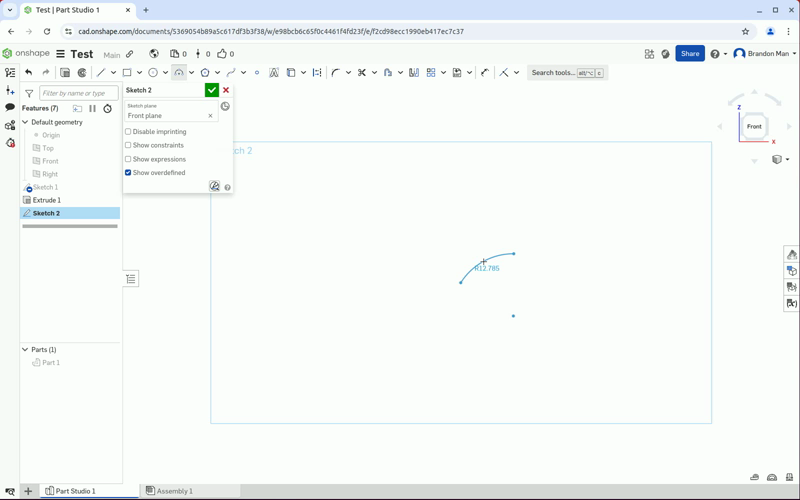
click(483, 261)
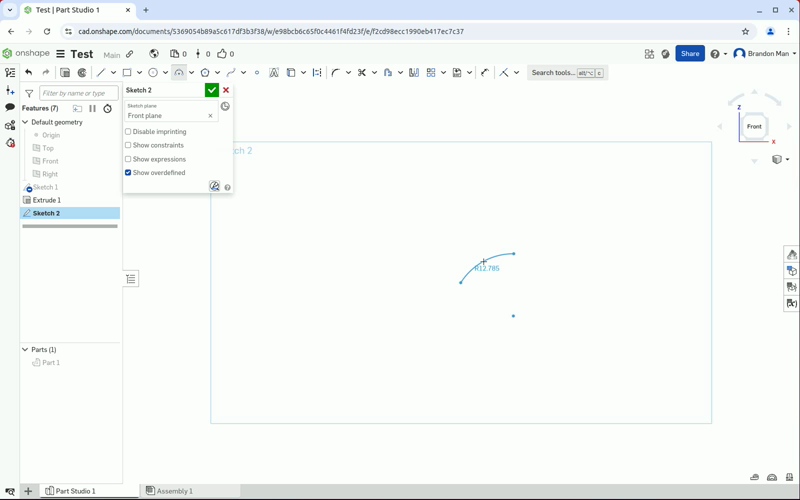
key_up(shift)
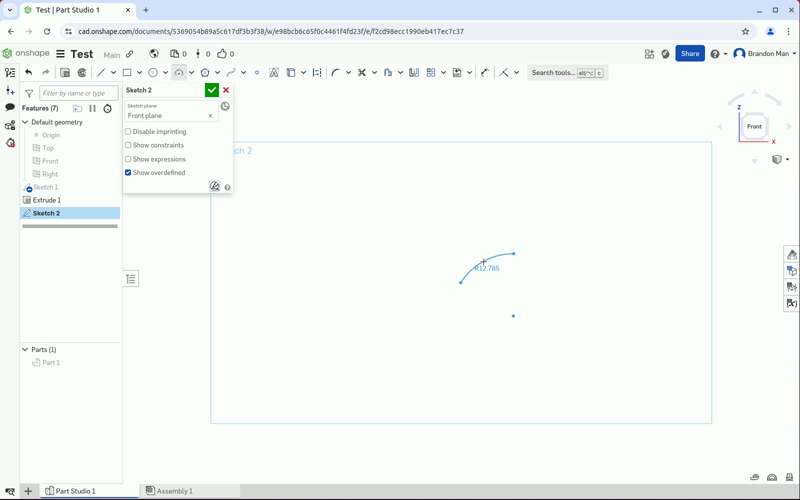
key(esc)
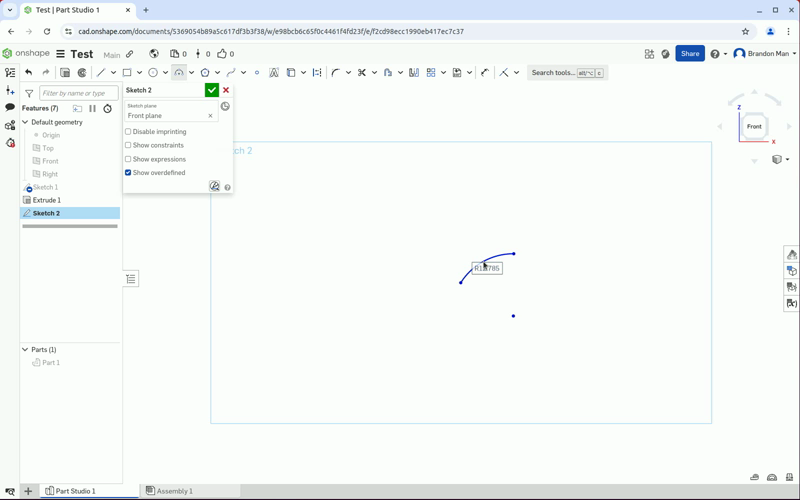
key(l)
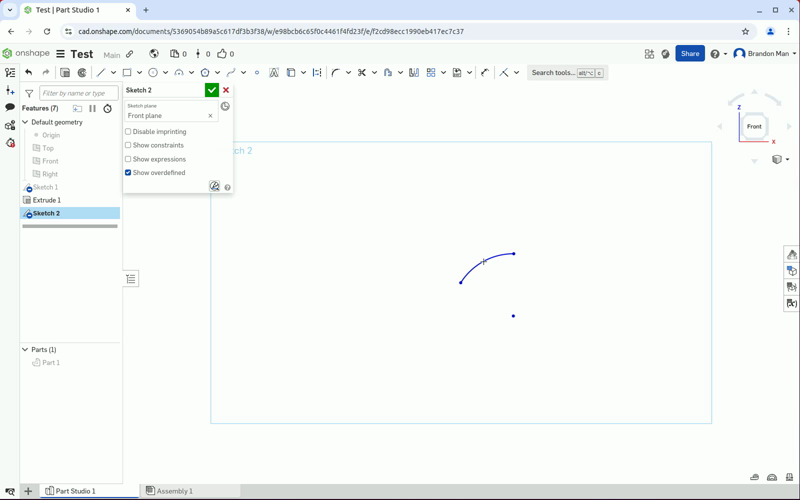
mouse_move(513, 253)
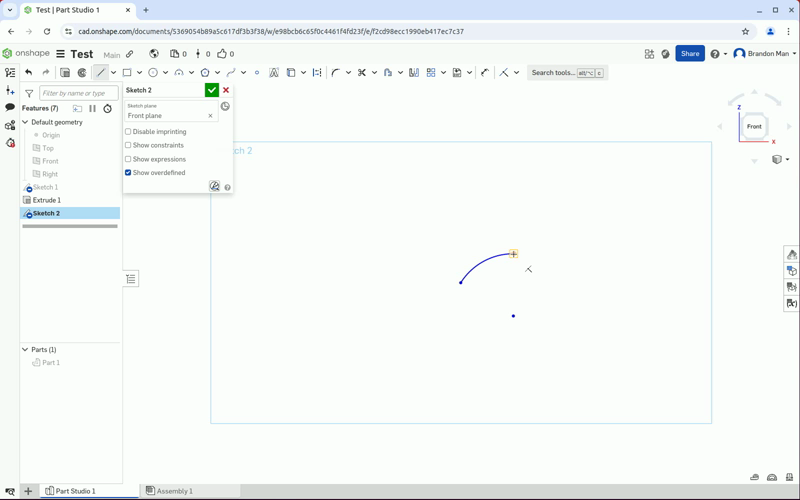
click(513, 253)
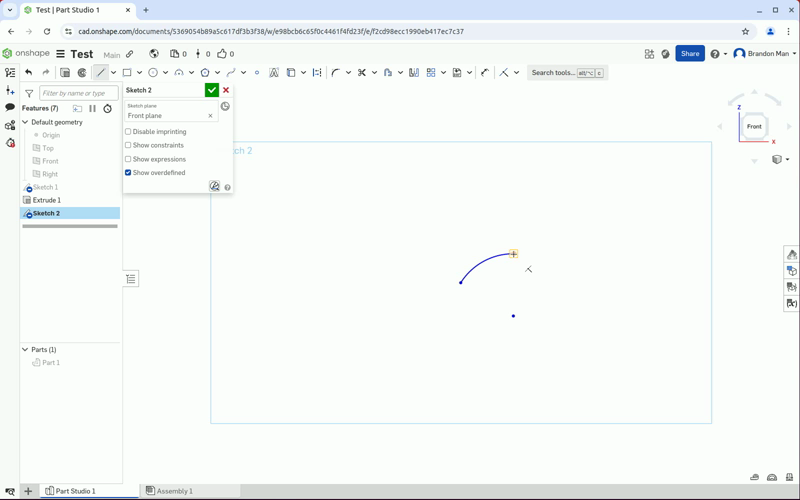
key_down(shift)
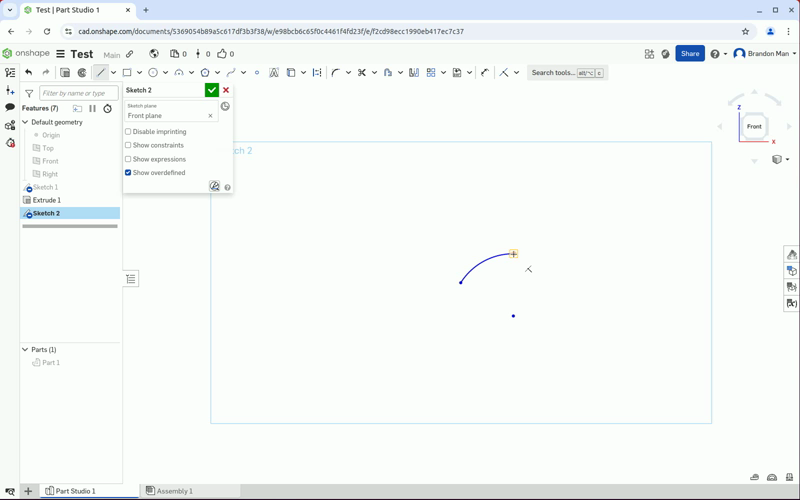
mouse_move(543, 253)
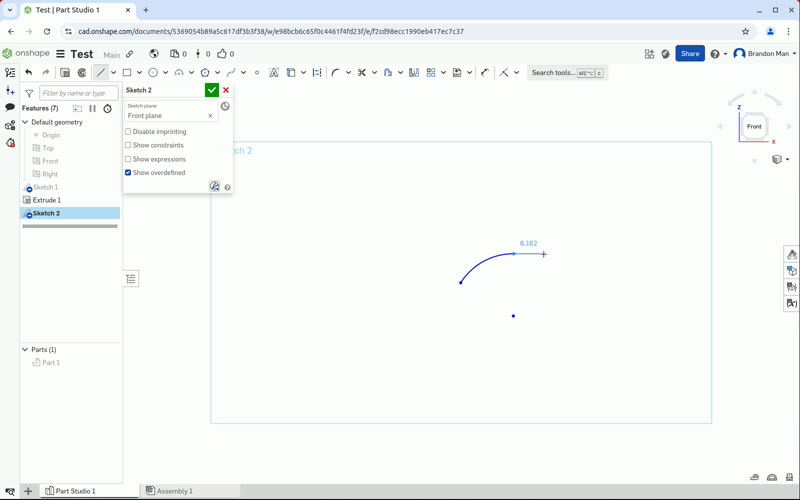
mouse_move(513, 226)
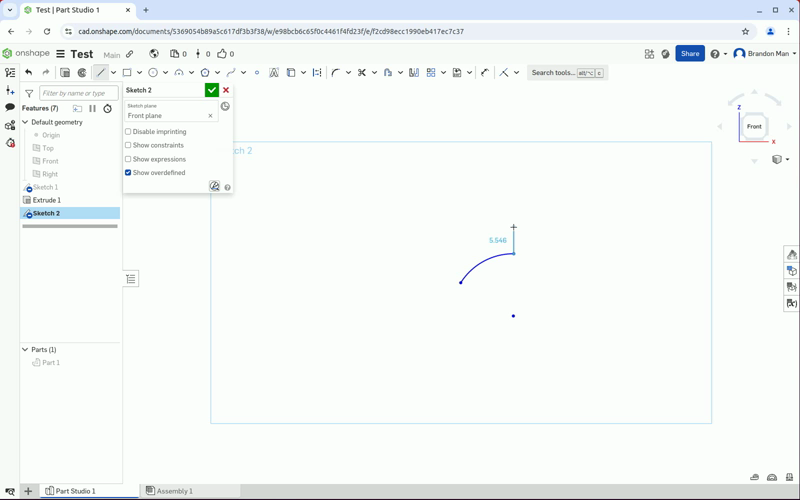
click(513, 226)
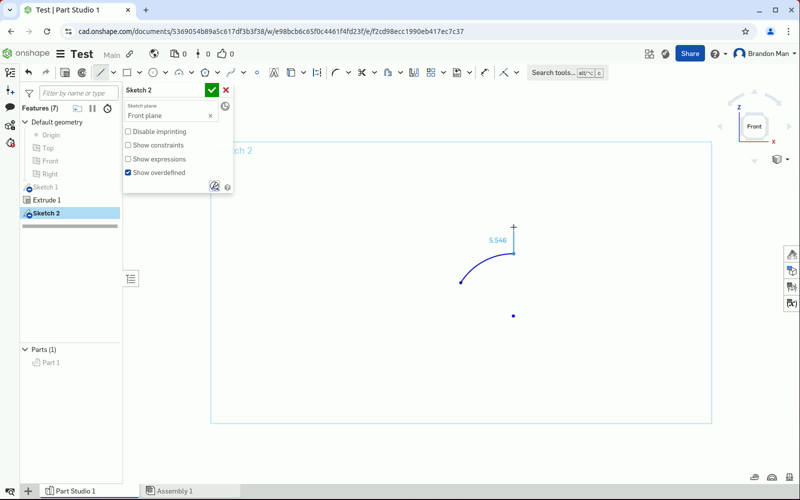
key_up(shift)
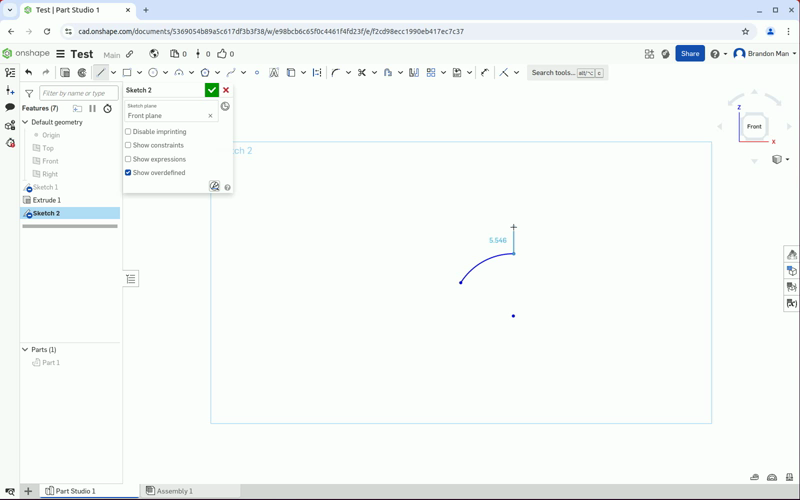
key_down(shift)
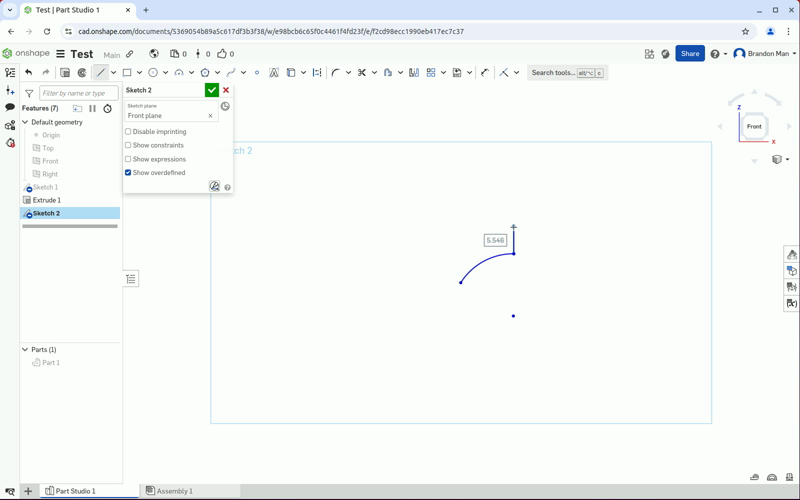
mouse_move(543, 226)
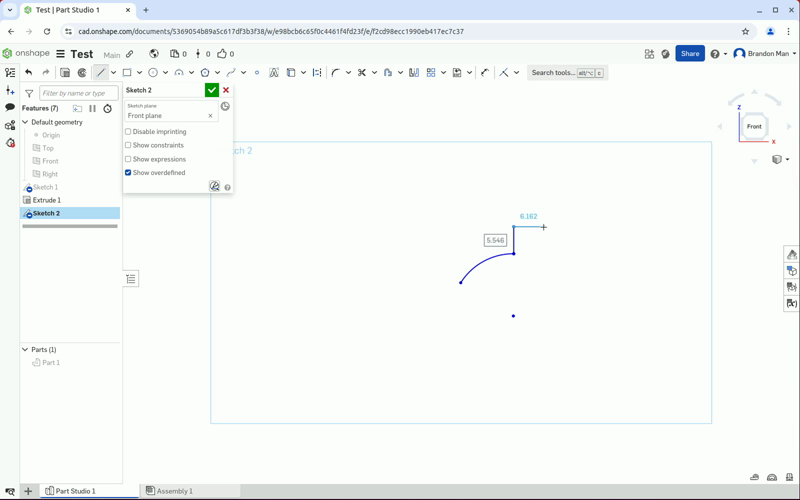
mouse_move(460, 226)
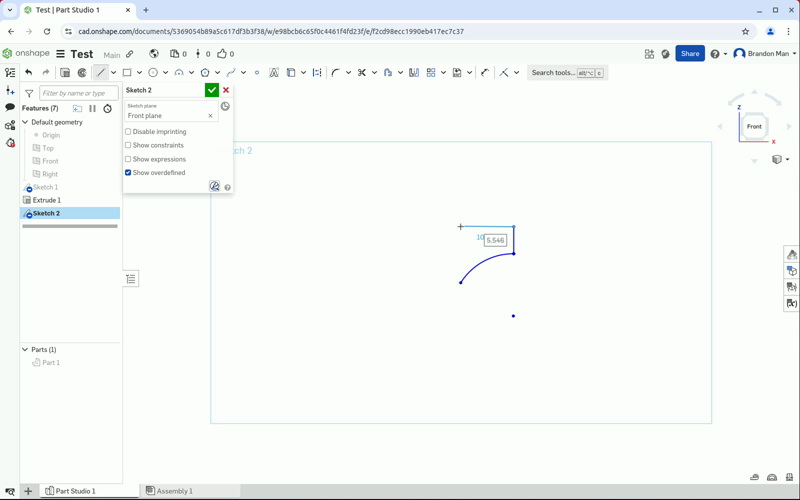
click(460, 226)
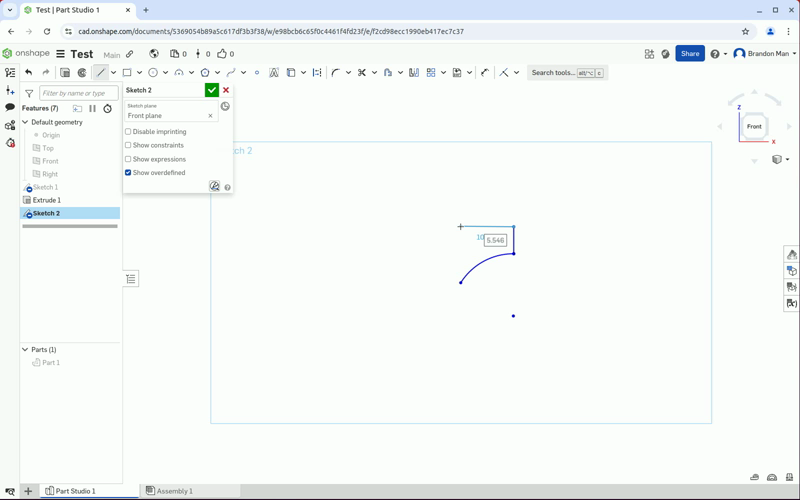
key_up(shift)
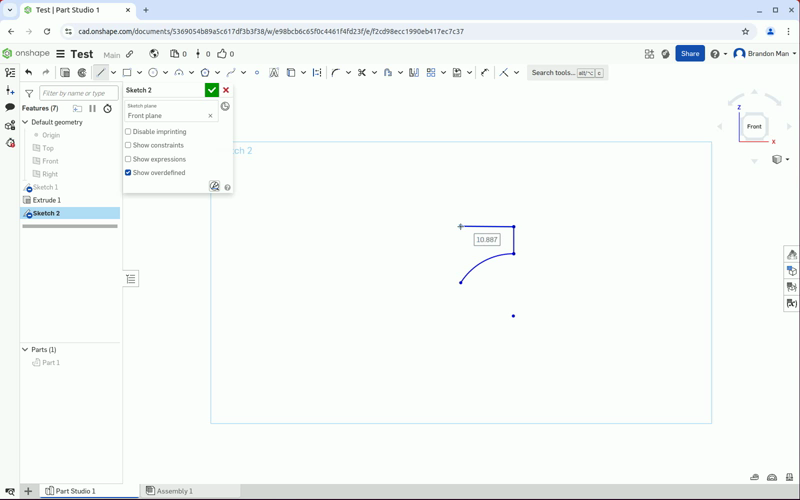
mouse_move(490, 226)
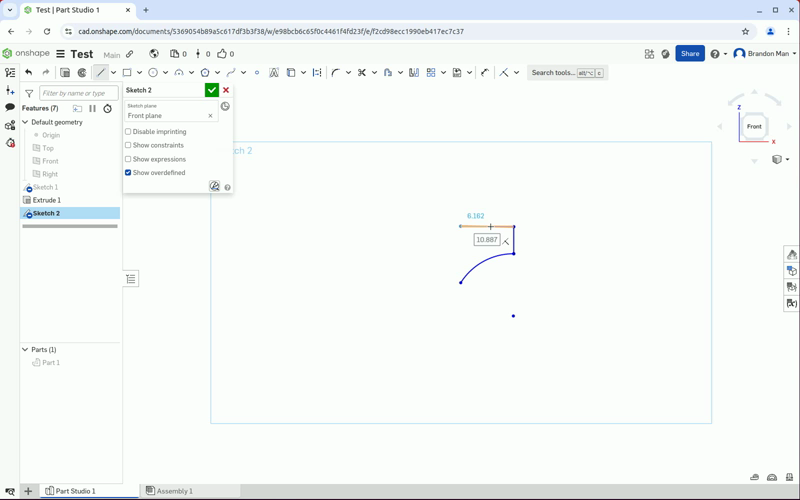
key_down(shift)
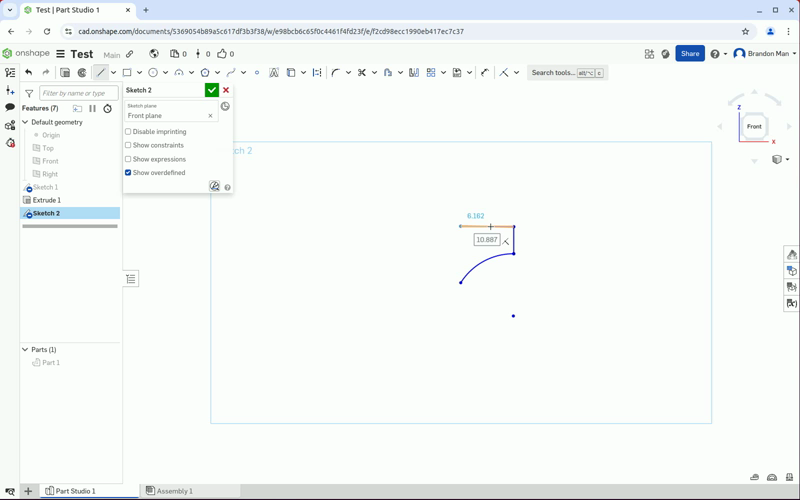
mouse_move(460, 282)
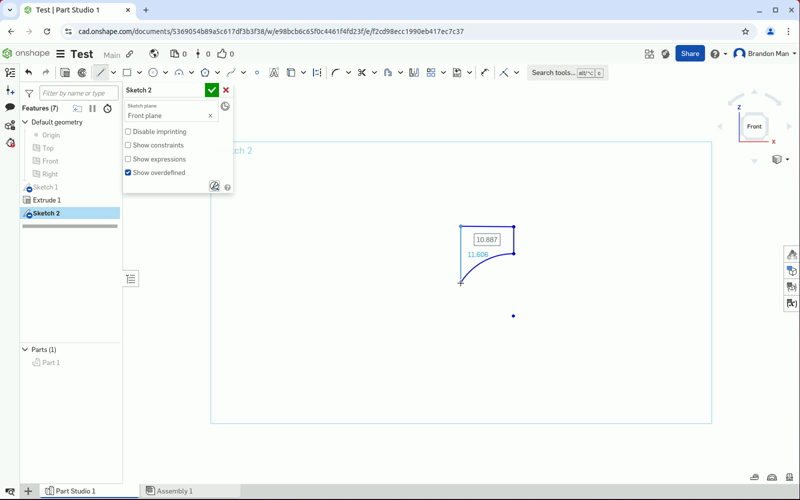
key_up(shift)
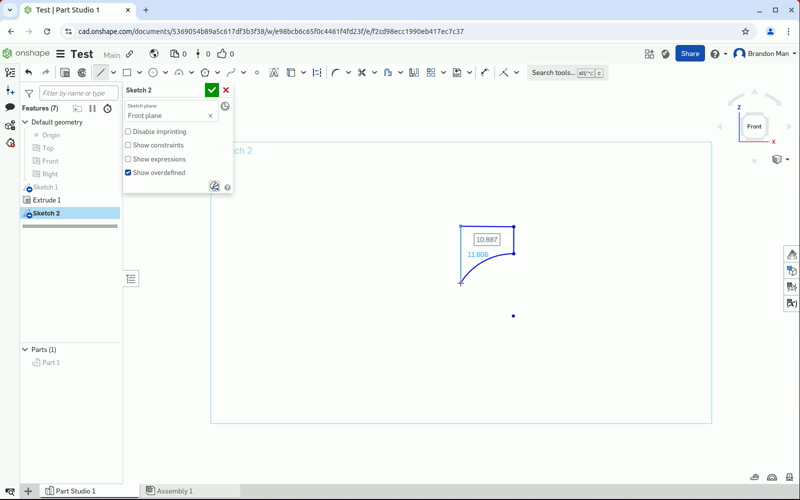
click(460, 282)
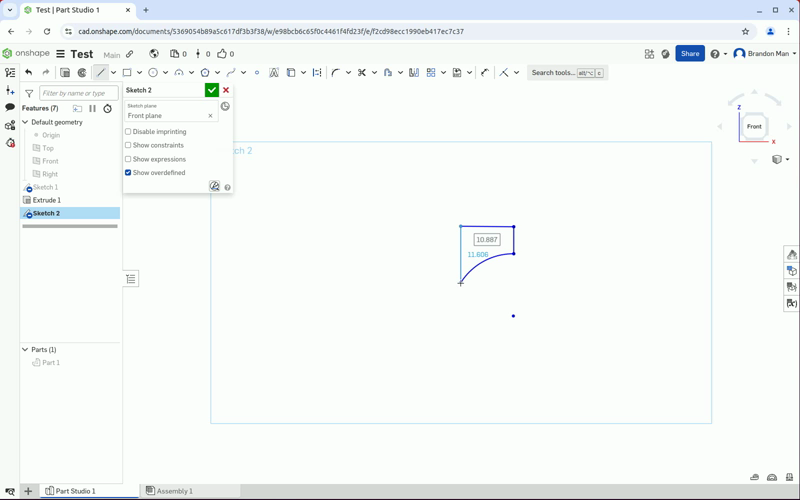
key(esc)
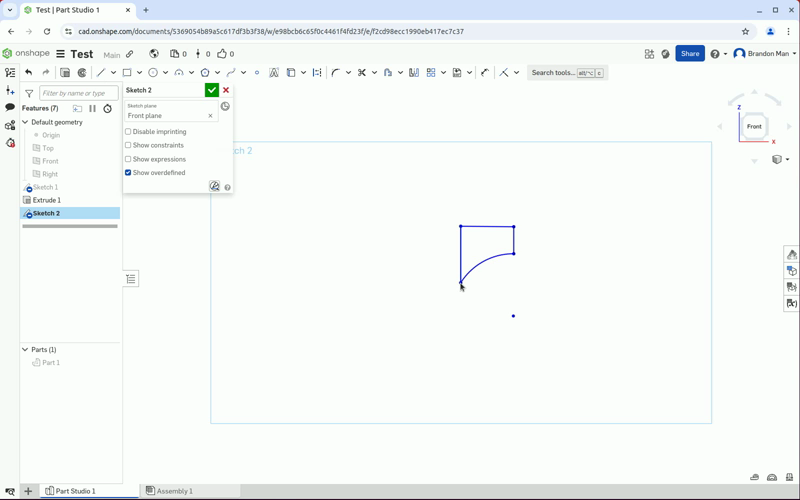
mouse_move(468, 227)
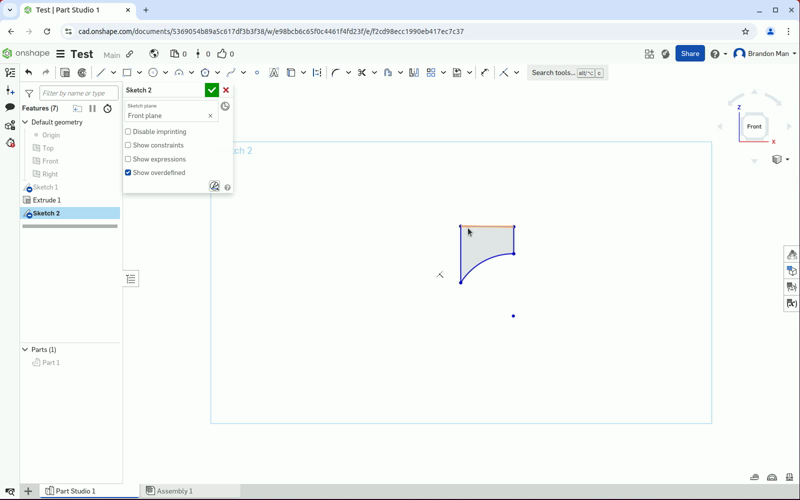
click(468, 227)
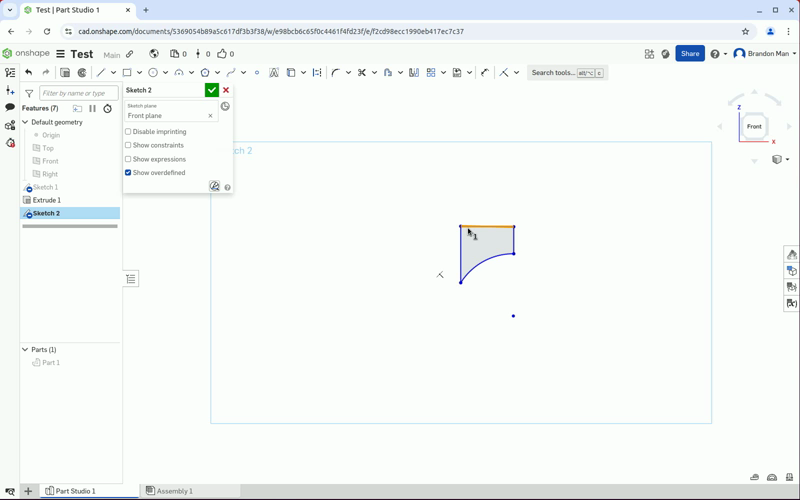
mouse_move(73, 352)
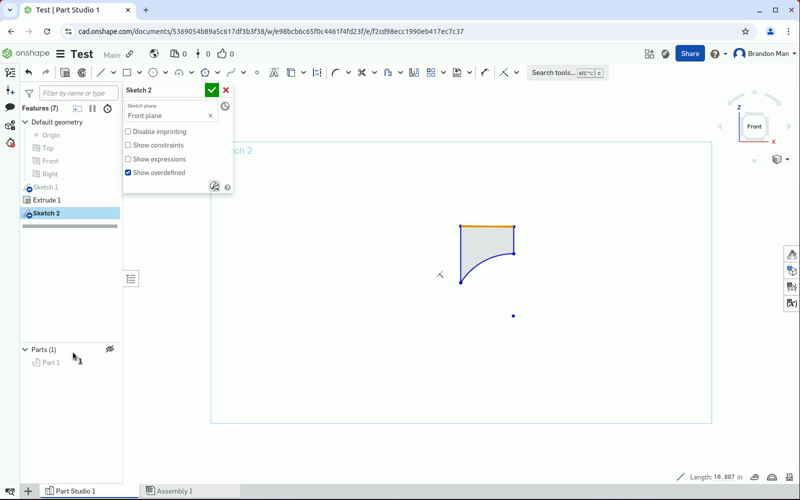
key(shift+y)
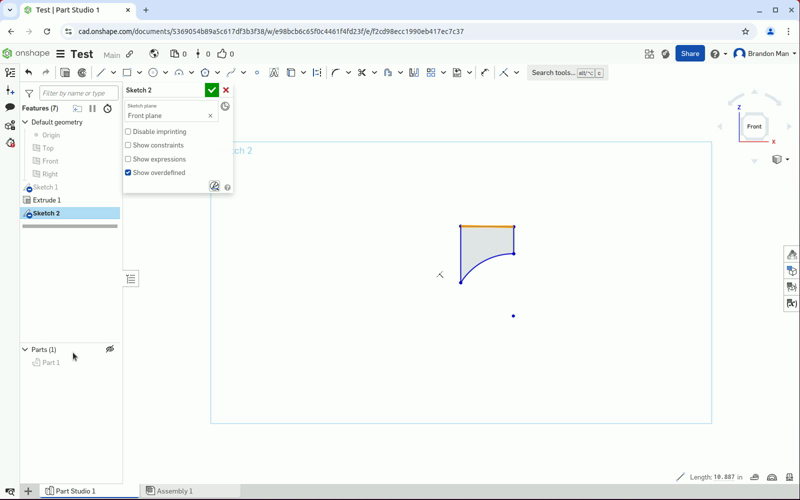
key(shift+e)
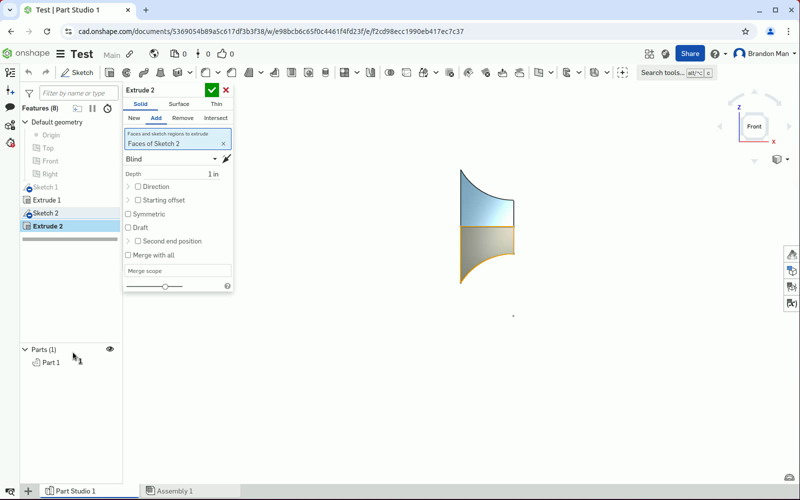
mouse_move(143, 106)
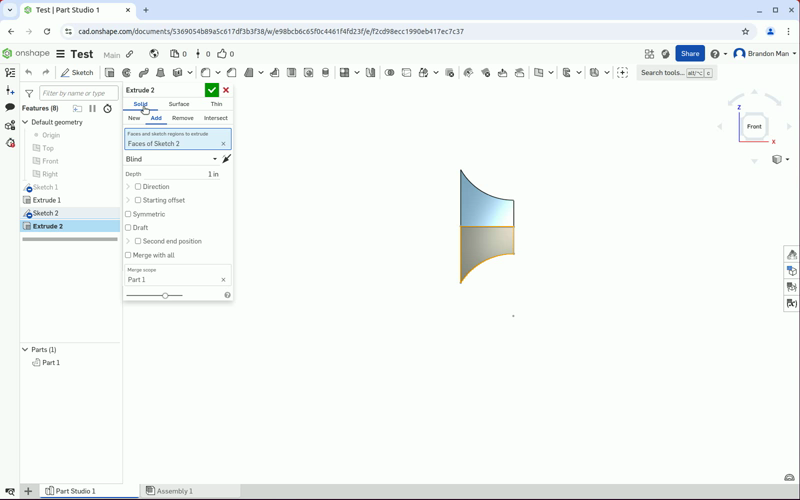
click(143, 106)
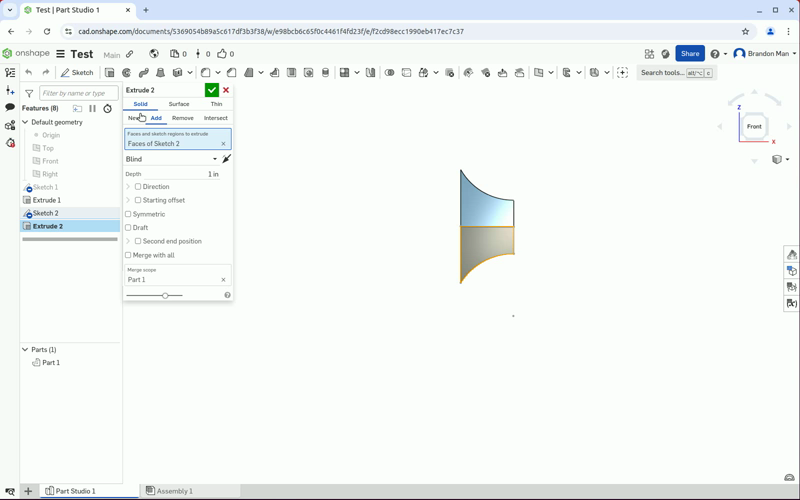
mouse_move(137, 120)
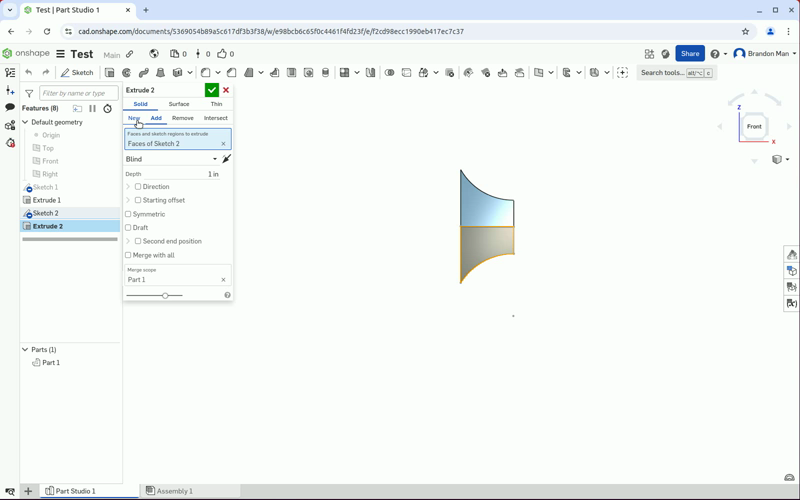
click(137, 120)
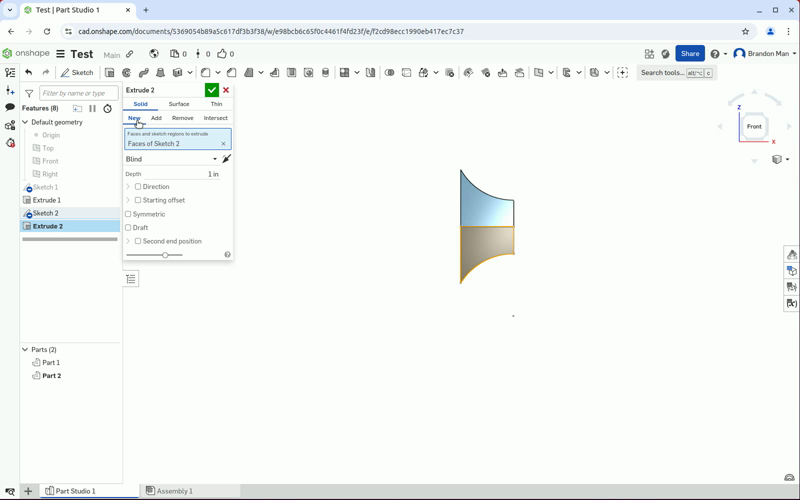
key(tab, 4)
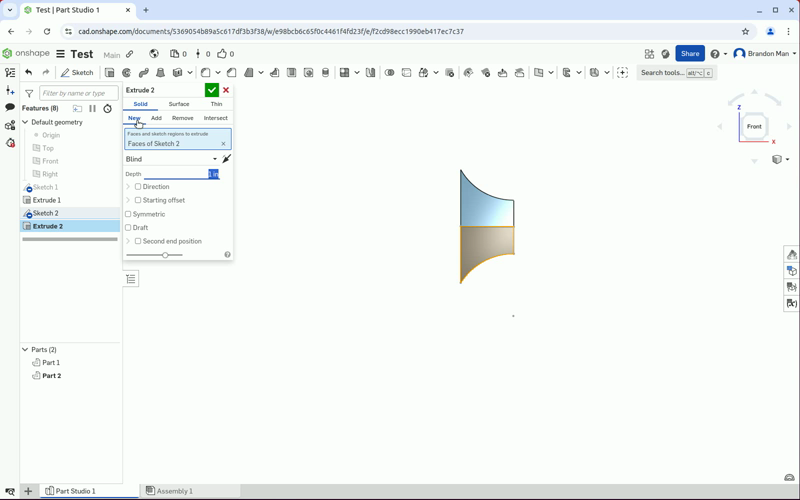
text(2.648)
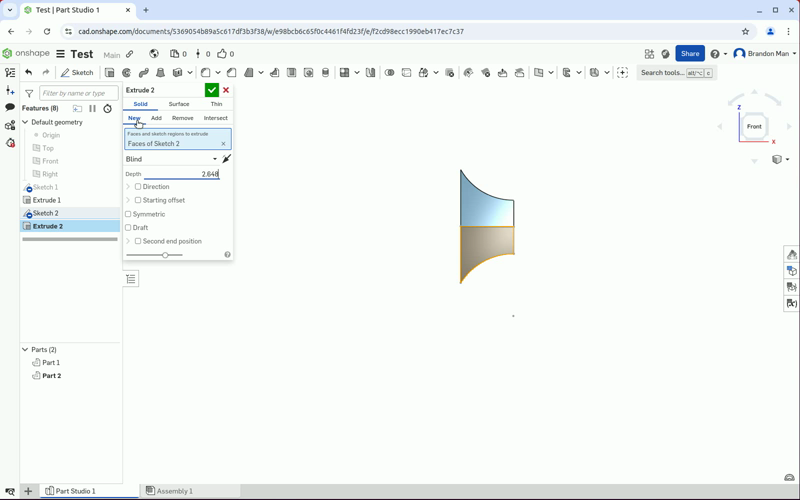
key(enter)
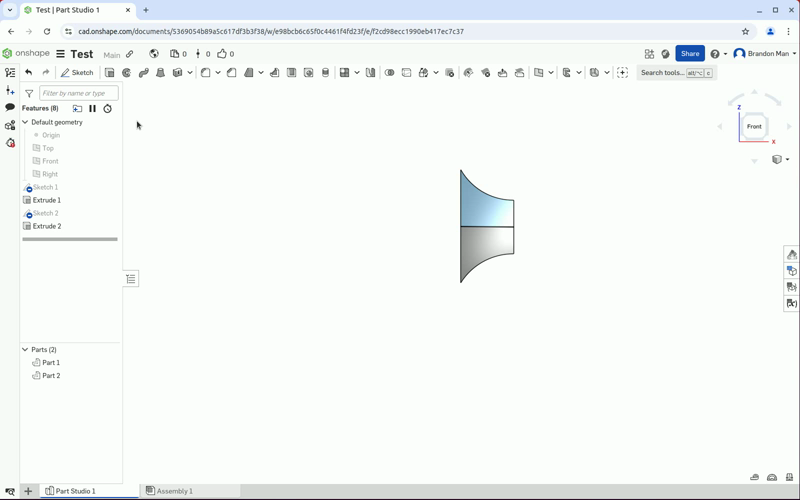
key(shift+h)
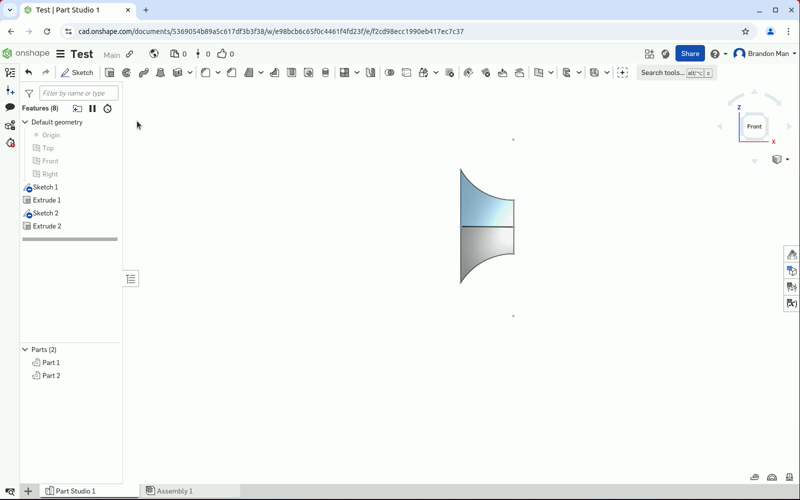
key(shift+h)
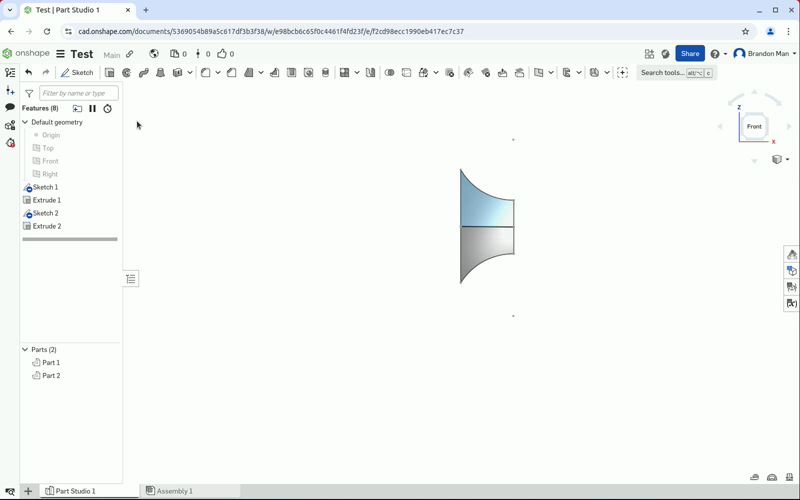
key(shift+7)
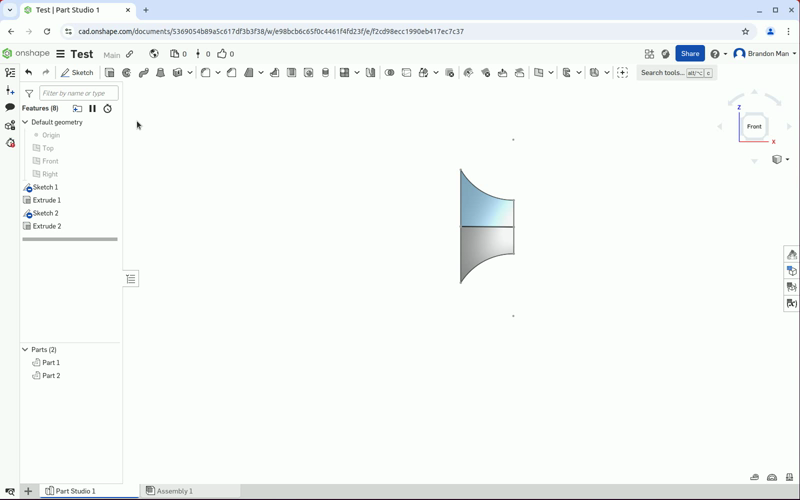
key(left, 2)
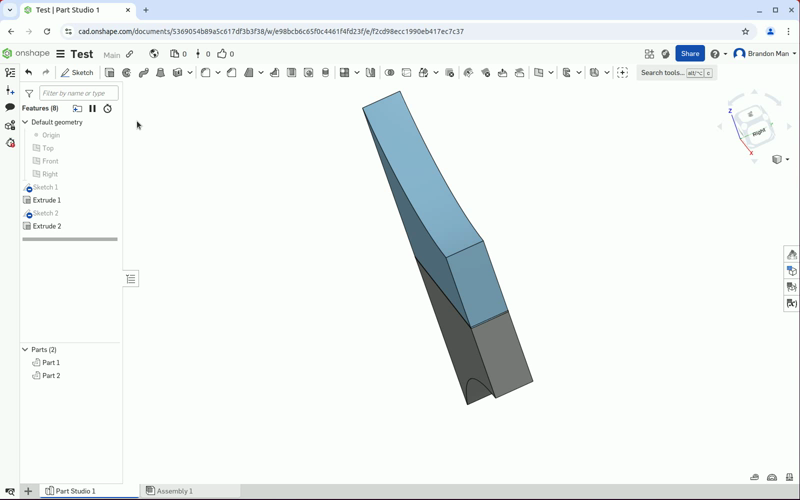
key(down, 2)
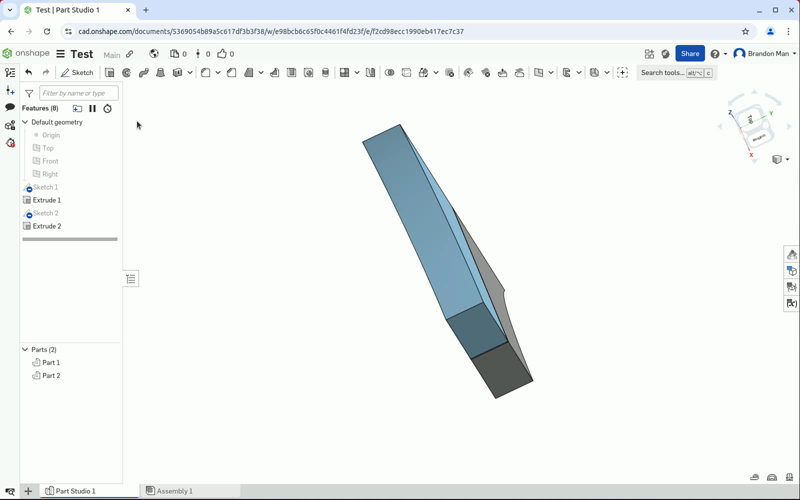
key(up, 2)
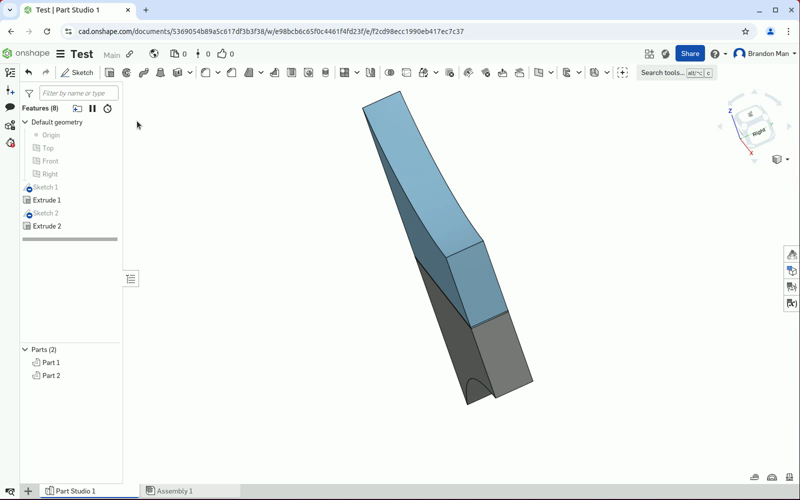
key(right, 2)
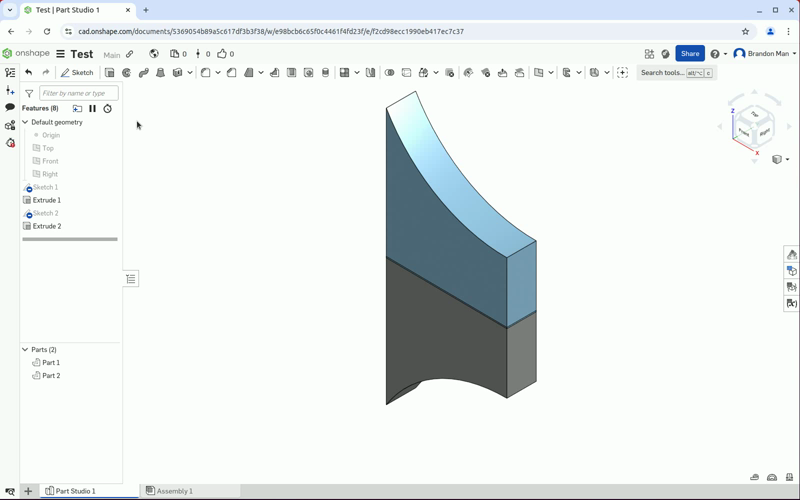
mouse_move(73, 189)
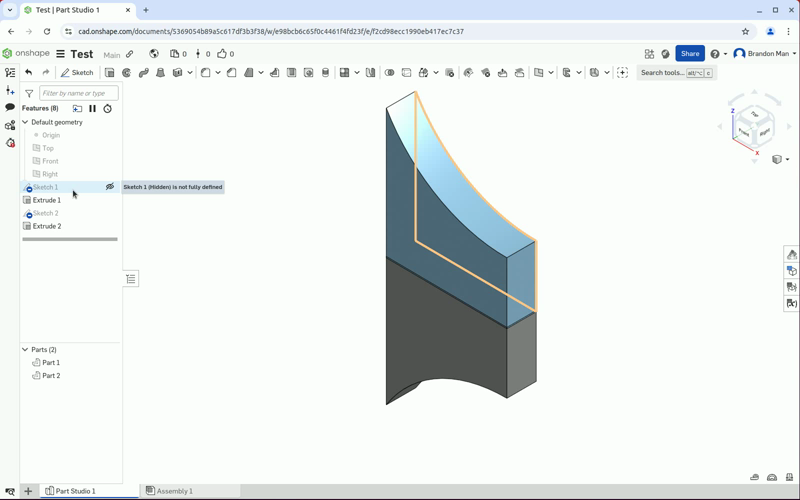
click(73, 189)